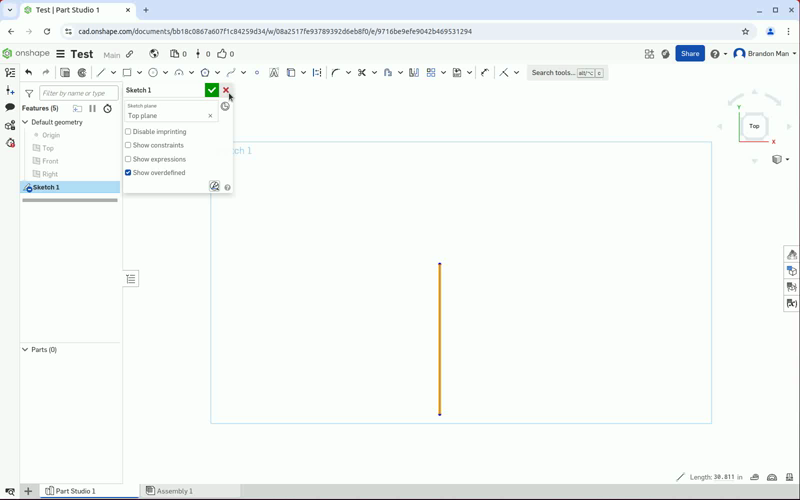
key(shift+h)
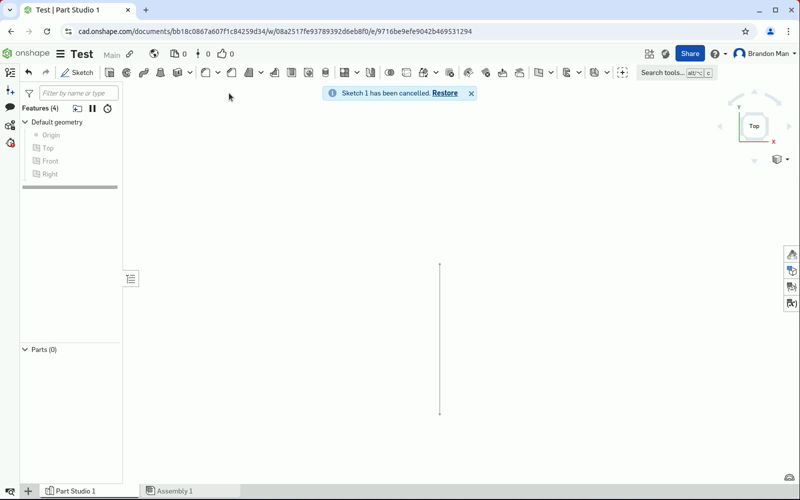
mouse_move(73, 352)
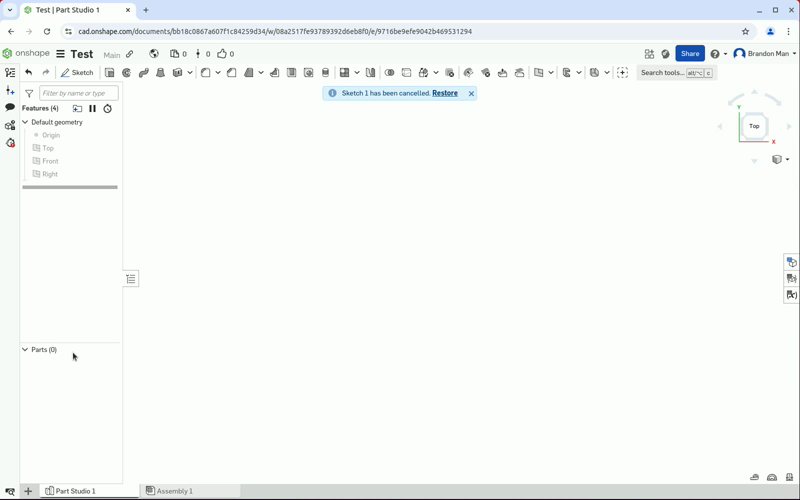
key(y)
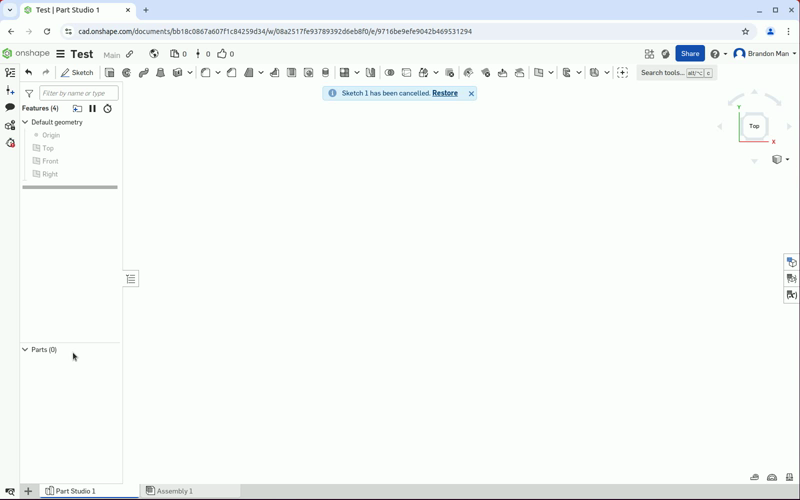
key(shift+p)
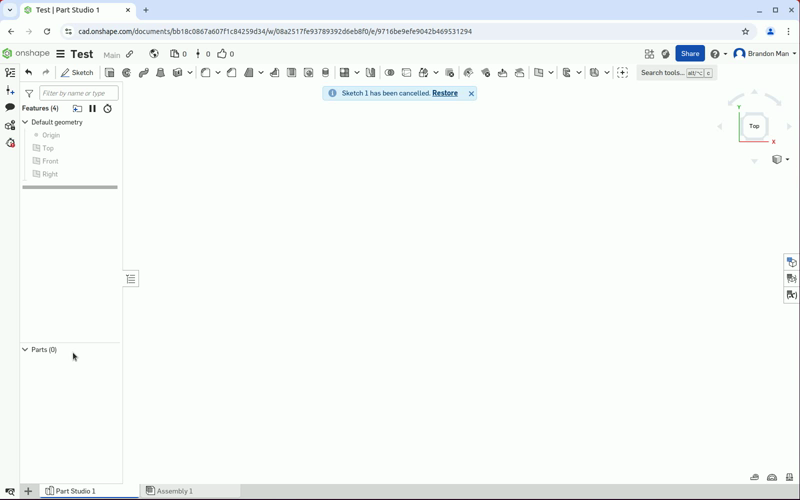
key(space)
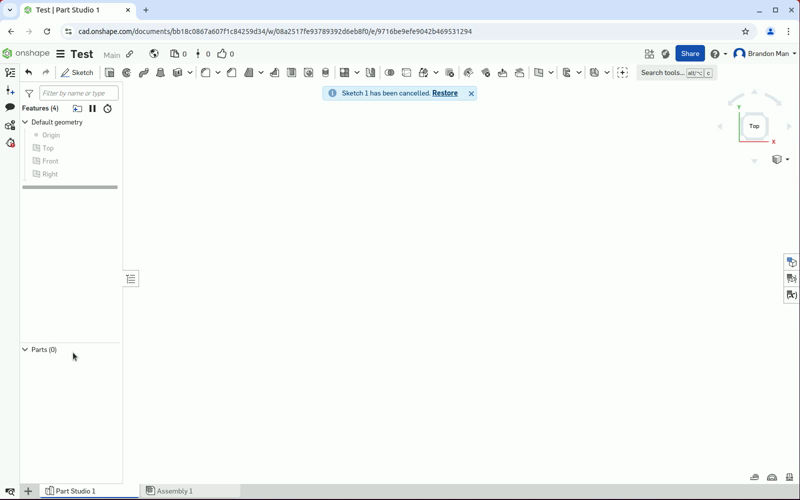
key_down(shift)
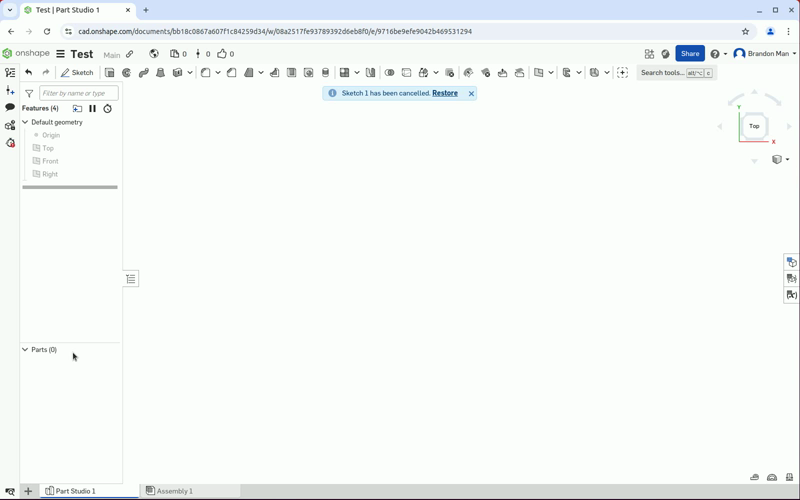
key(up)
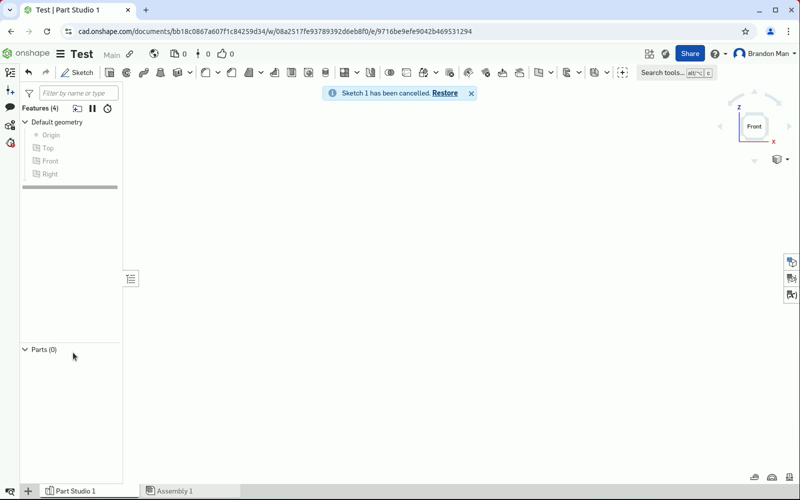
key_up(shift)
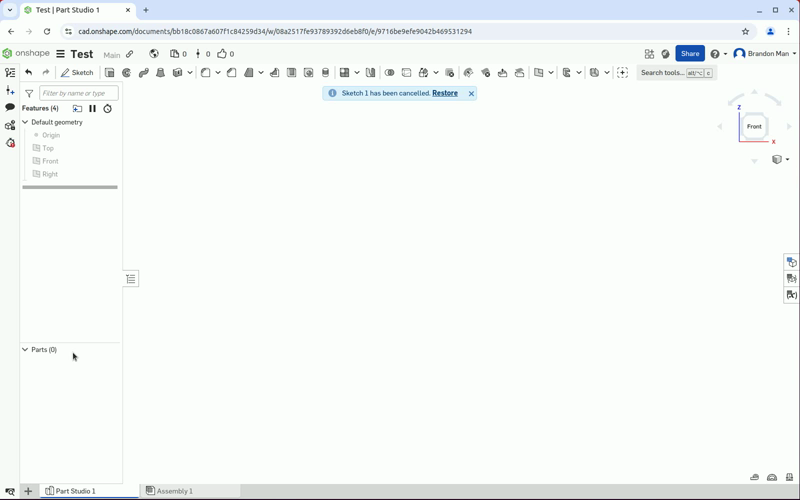
mouse_move(73, 352)
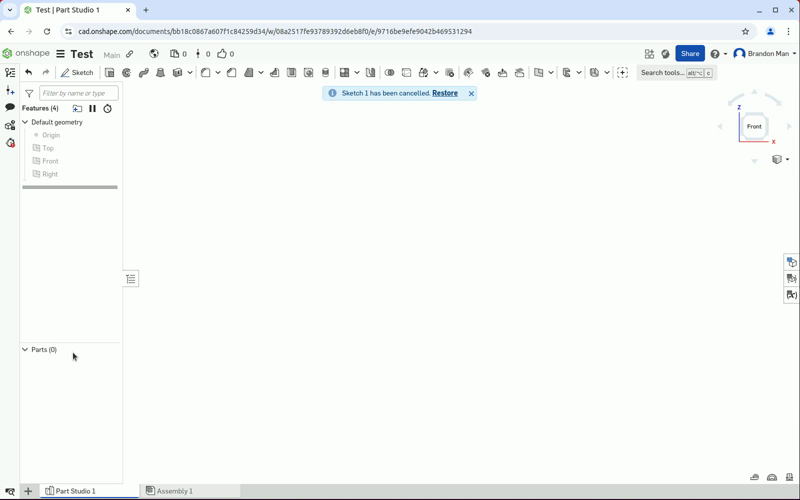
key(shift+y)
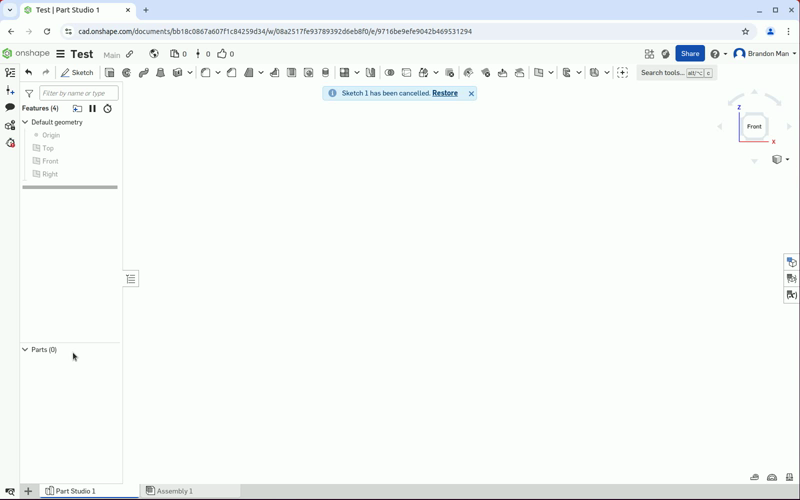
key(shift+s)
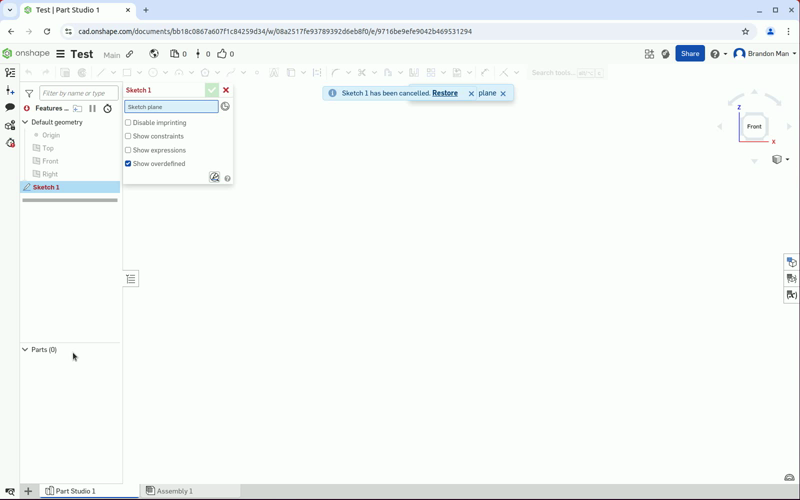
mouse_move(73, 163)
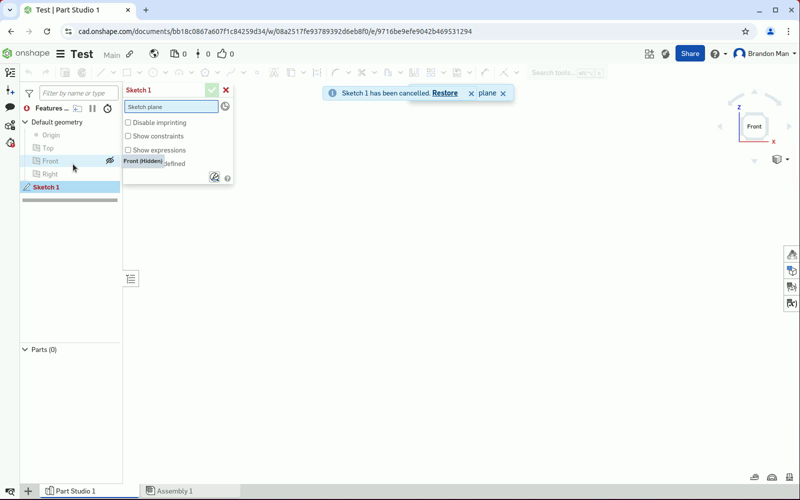
click(73, 163)
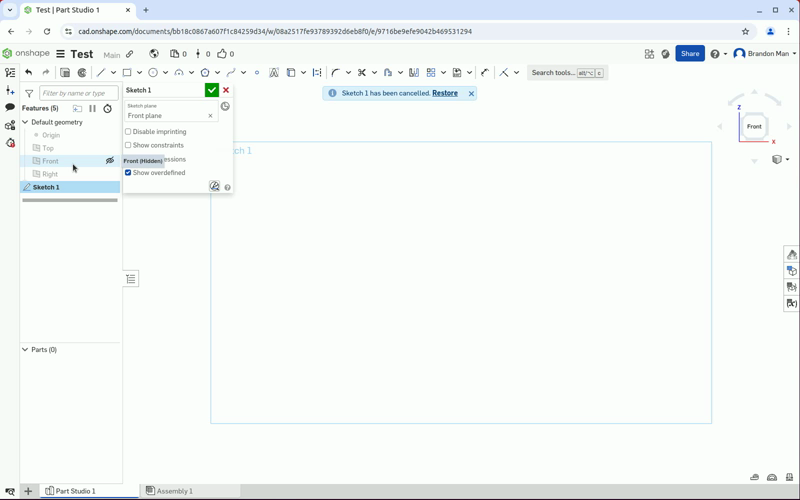
mouse_move(73, 352)
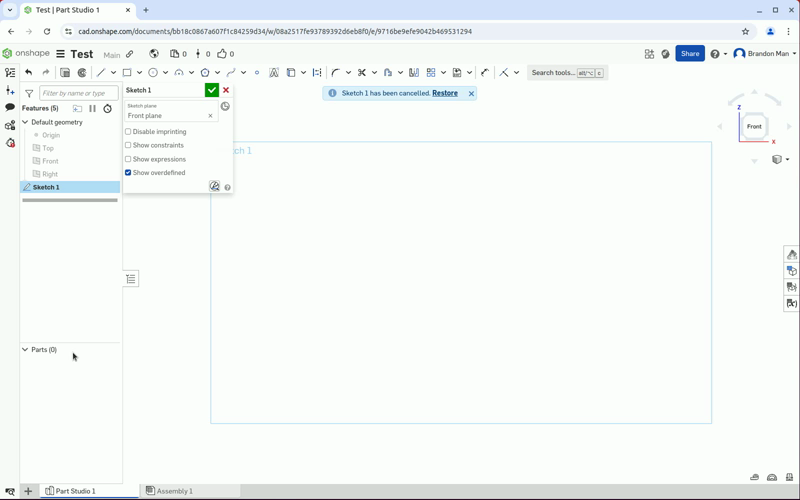
key(y)
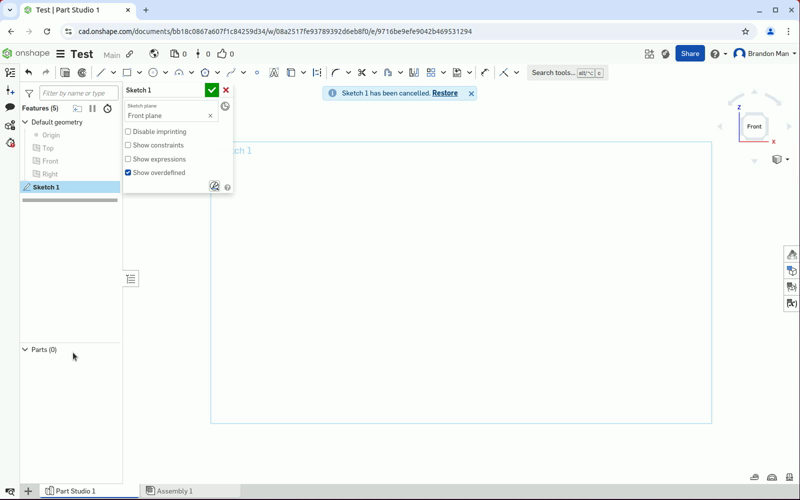
key(l)
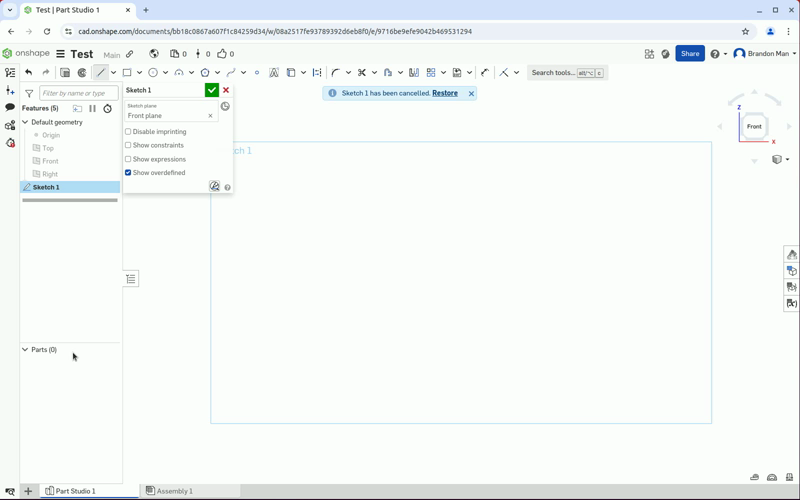
key_down(shift)
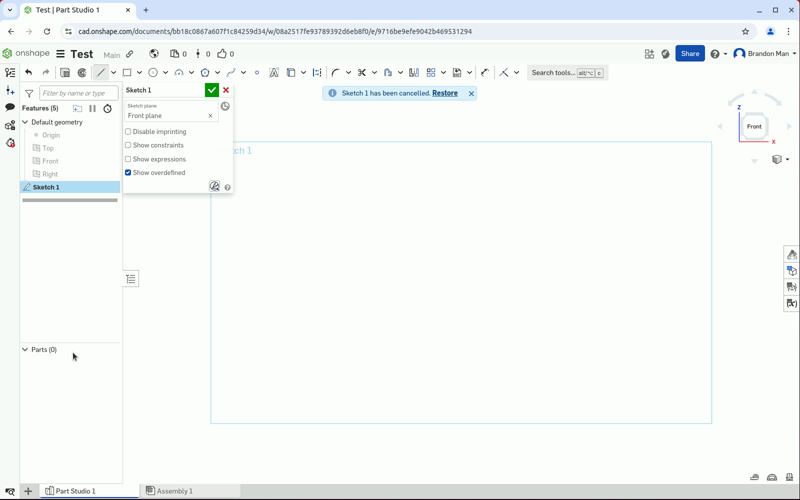
mouse_move(362, 288)
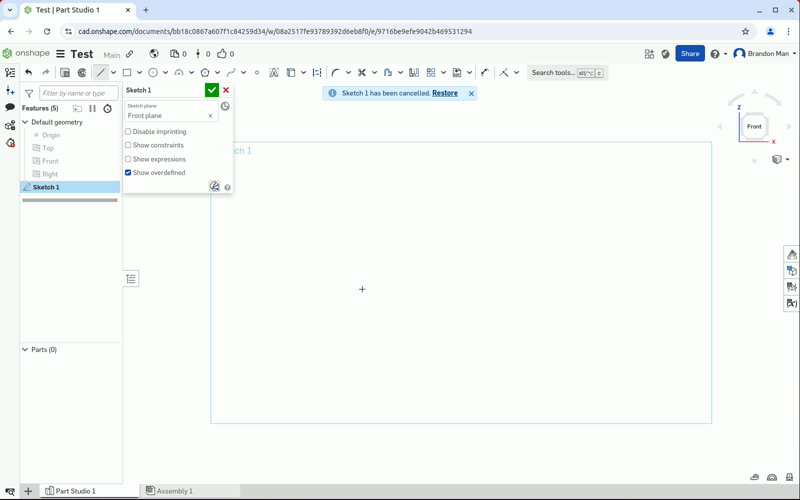
click(362, 288)
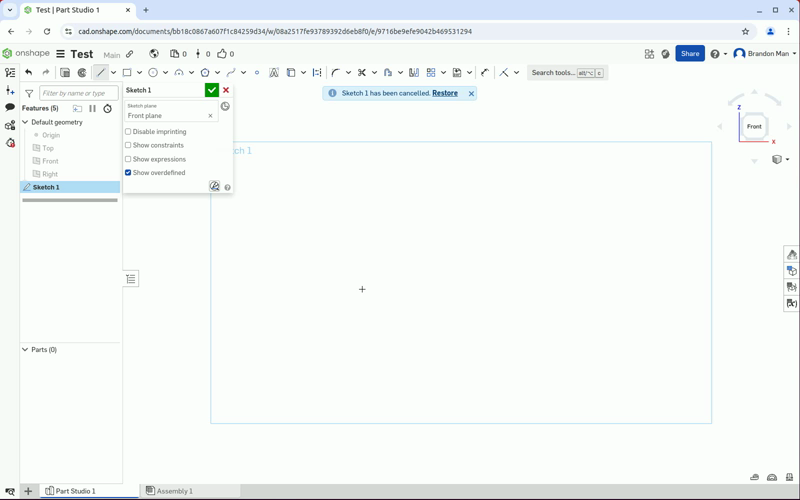
key_up(shift)
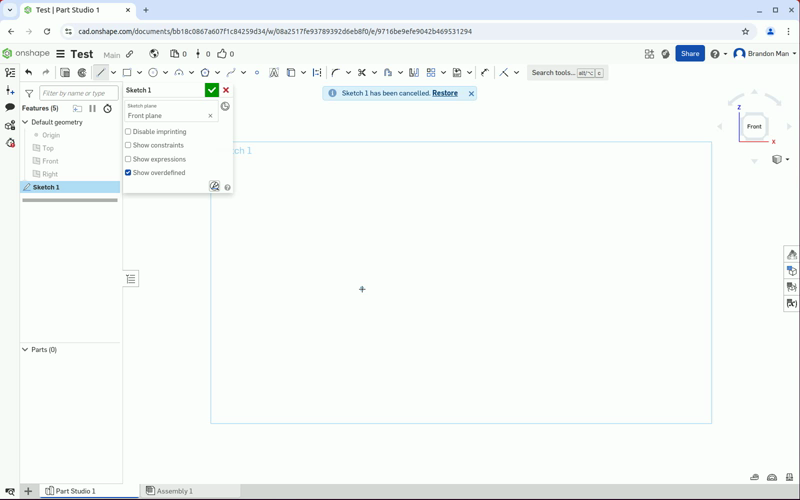
key_down(shift)
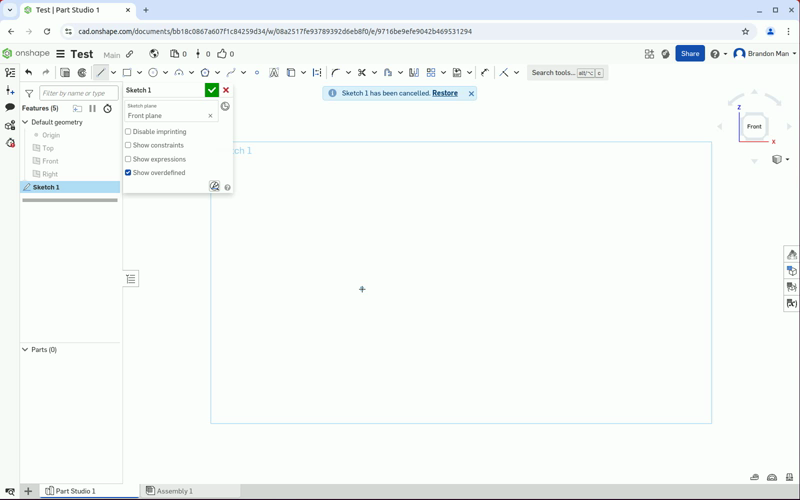
mouse_move(392, 288)
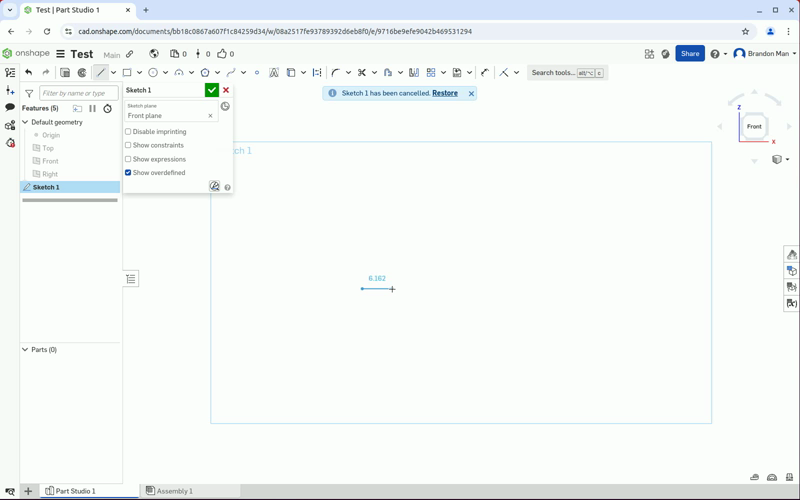
mouse_move(386, 288)
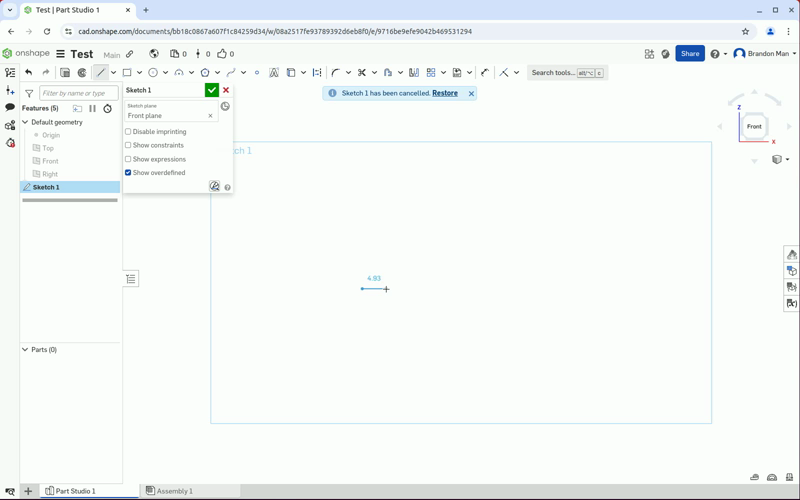
click(386, 288)
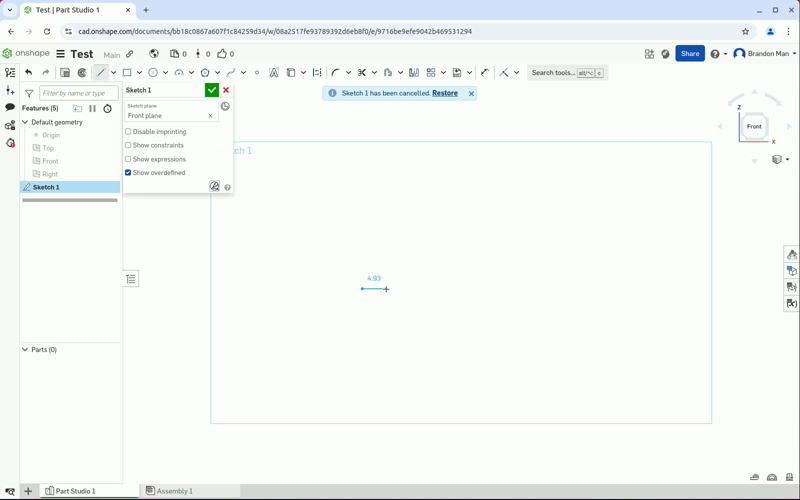
key_up(shift)
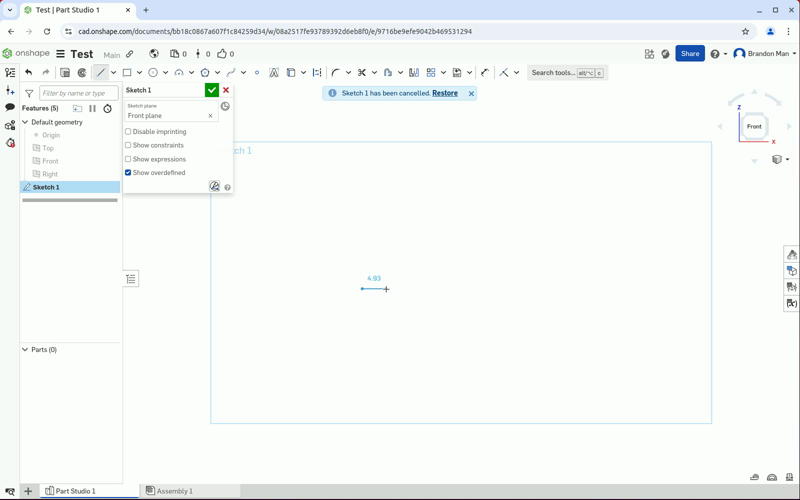
key_down(shift)
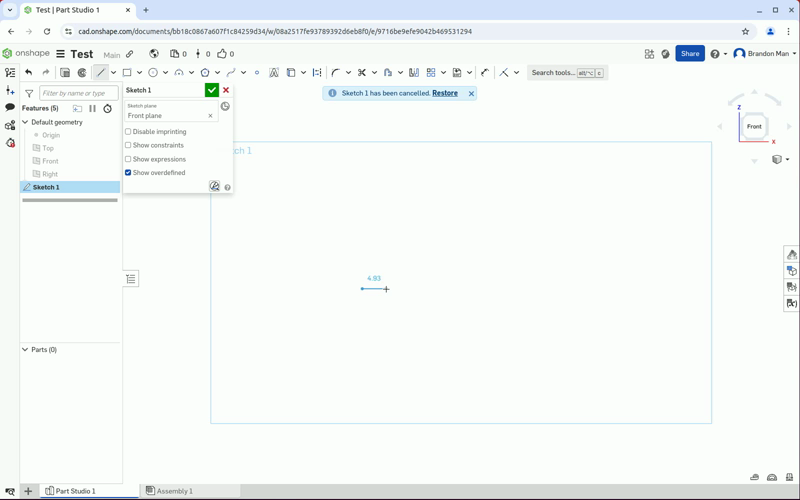
mouse_move(416, 288)
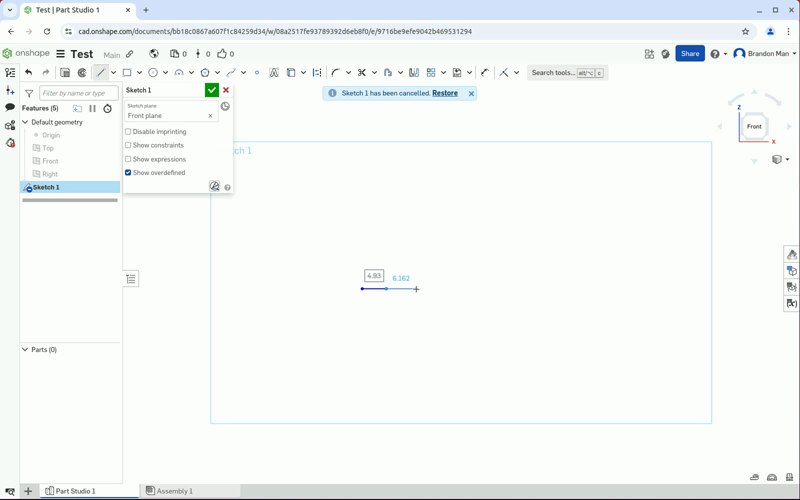
mouse_move(386, 274)
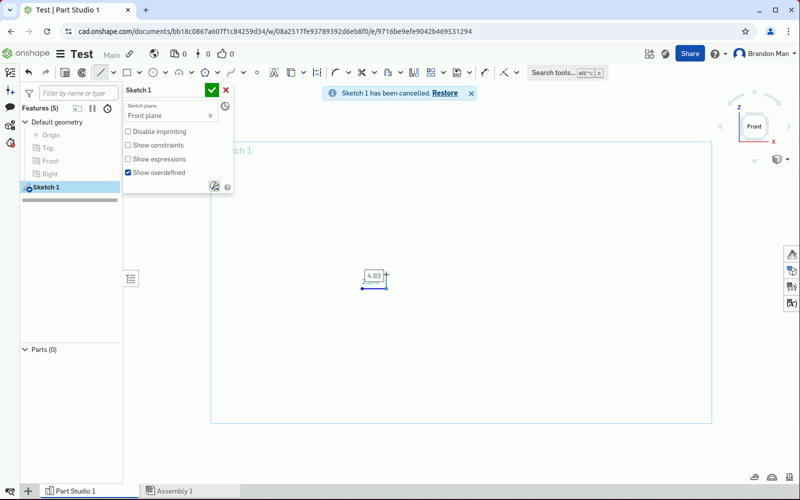
click(386, 274)
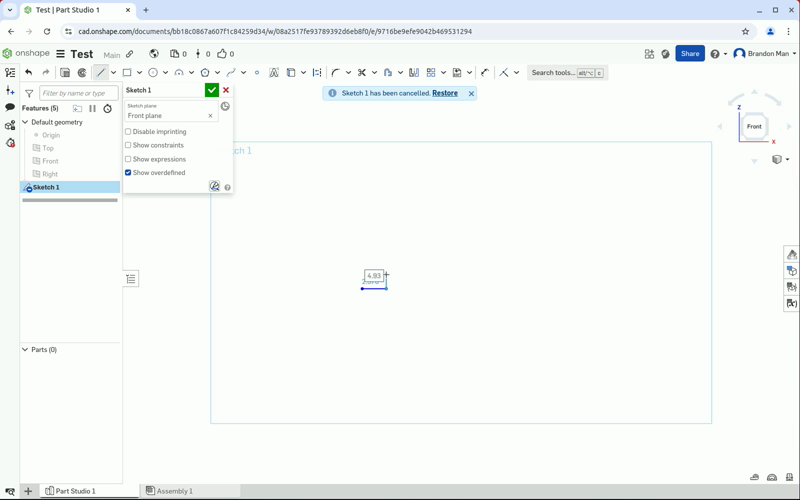
key_up(shift)
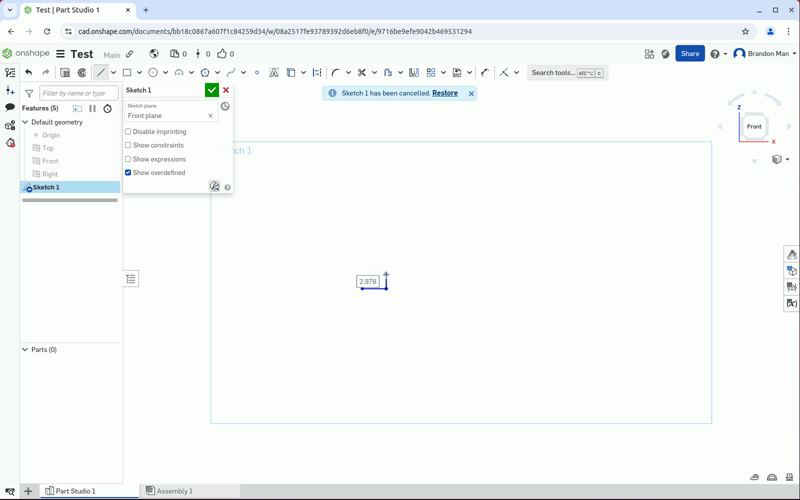
key_down(shift)
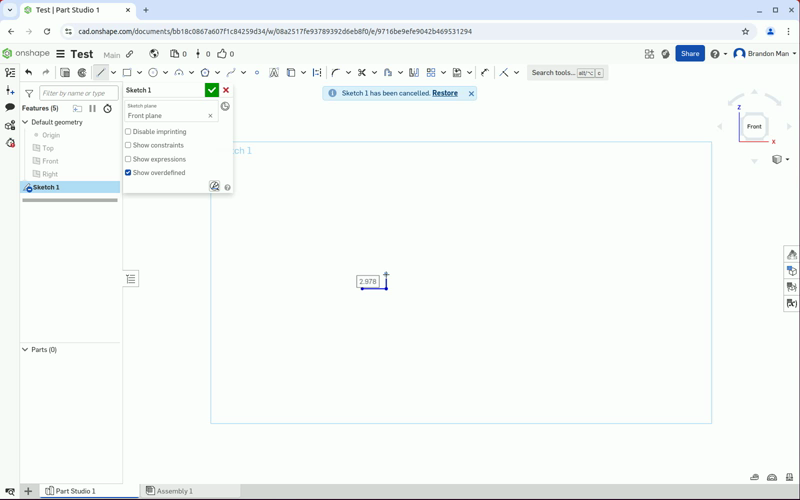
mouse_move(416, 274)
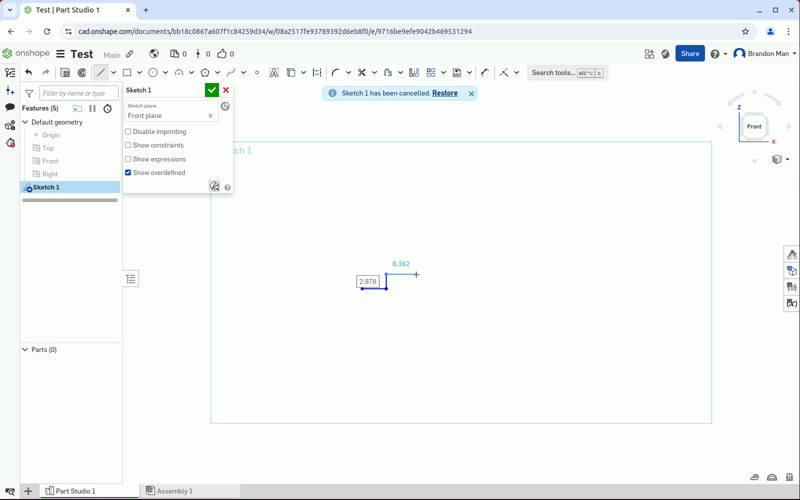
mouse_move(386, 259)
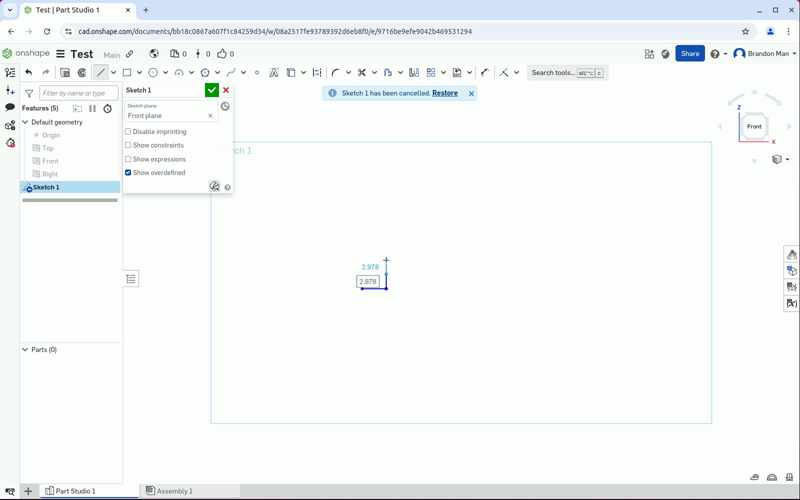
click(386, 259)
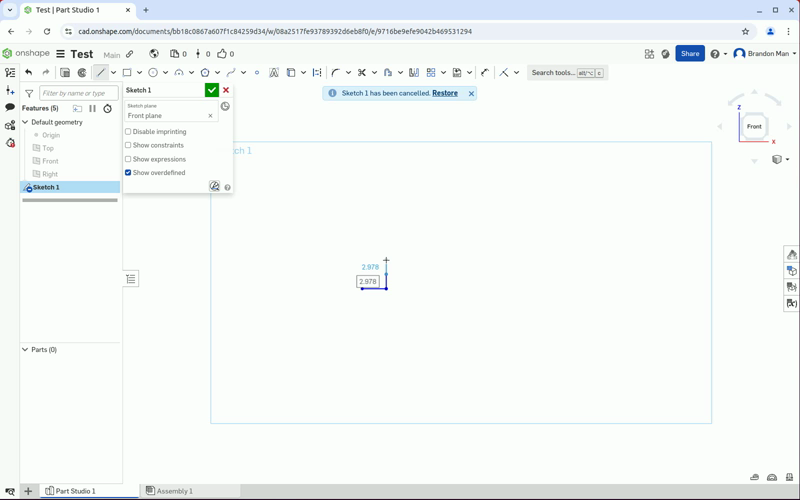
key_up(shift)
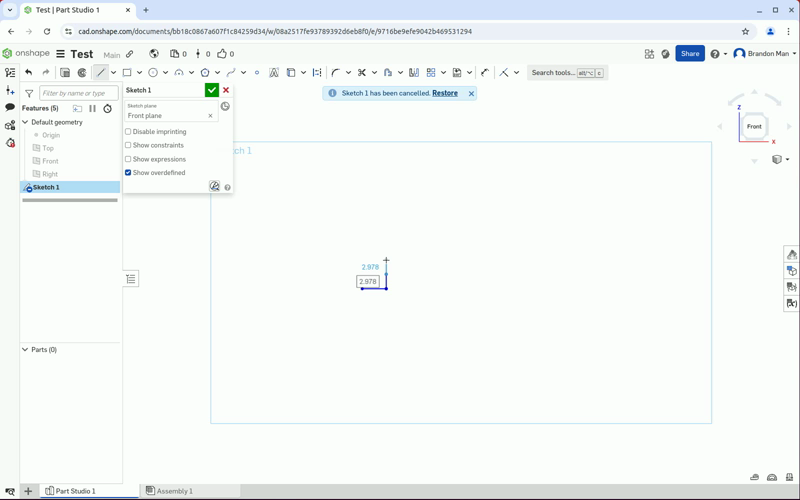
key_down(shift)
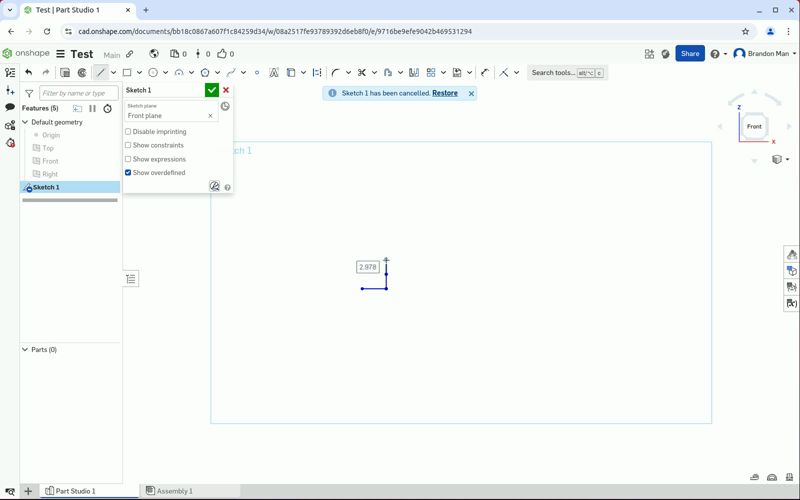
mouse_move(416, 259)
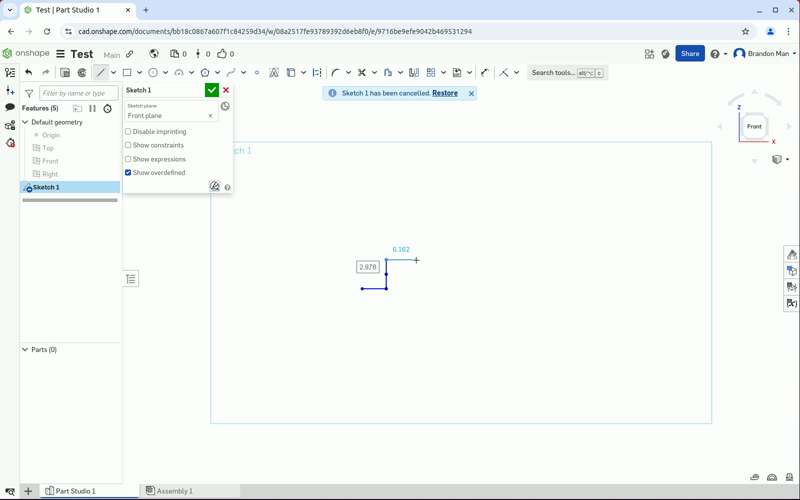
mouse_move(362, 259)
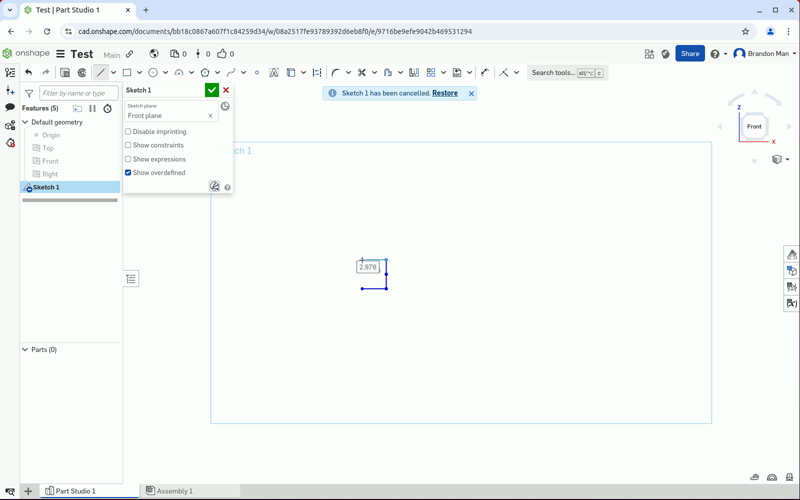
click(362, 259)
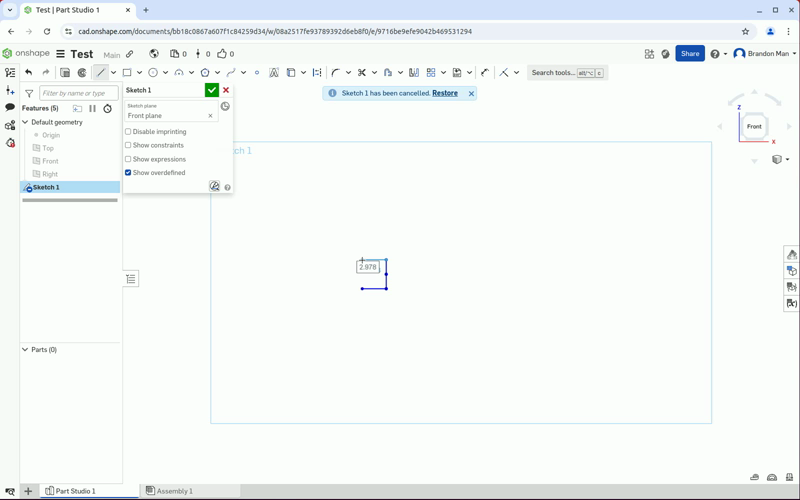
key_up(shift)
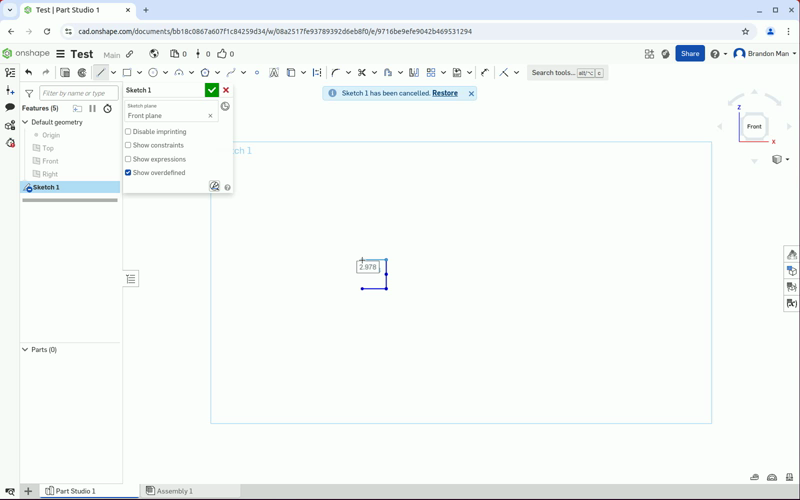
key(esc)
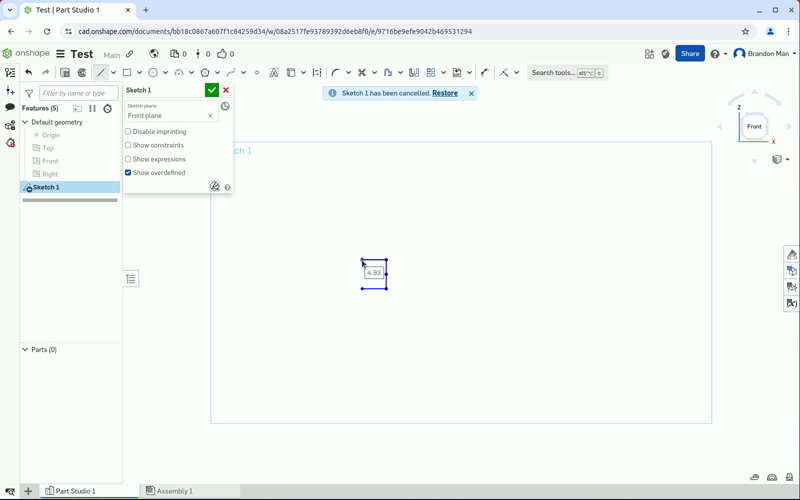
key(a)
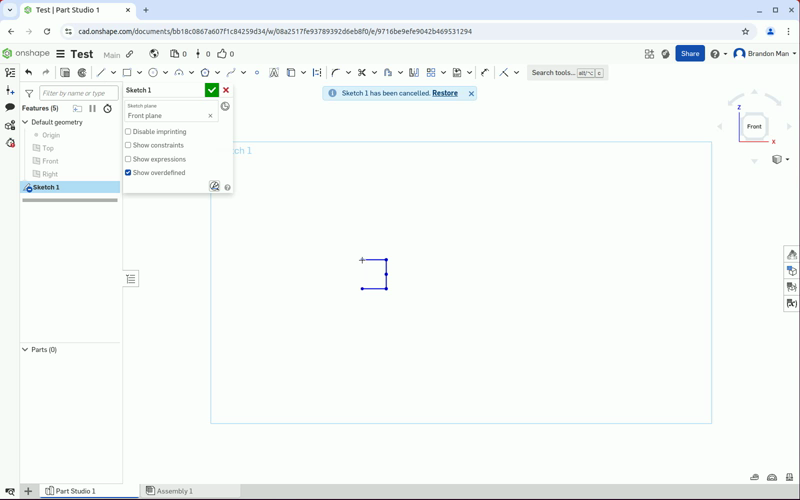
mouse_move(362, 259)
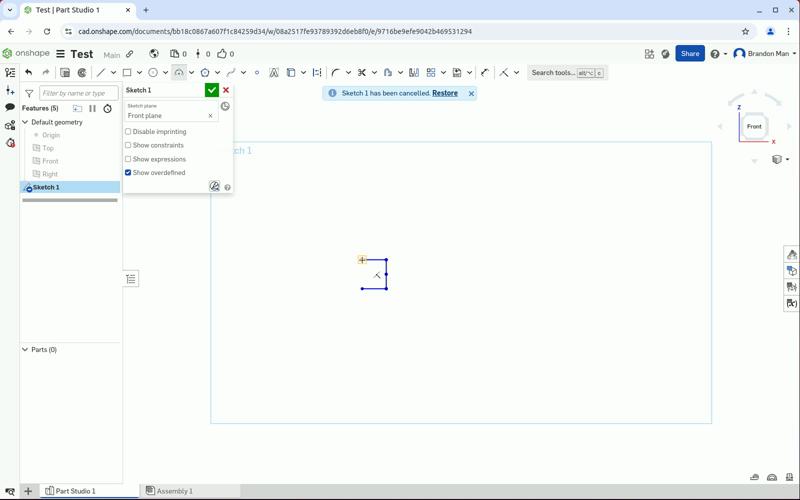
click(362, 259)
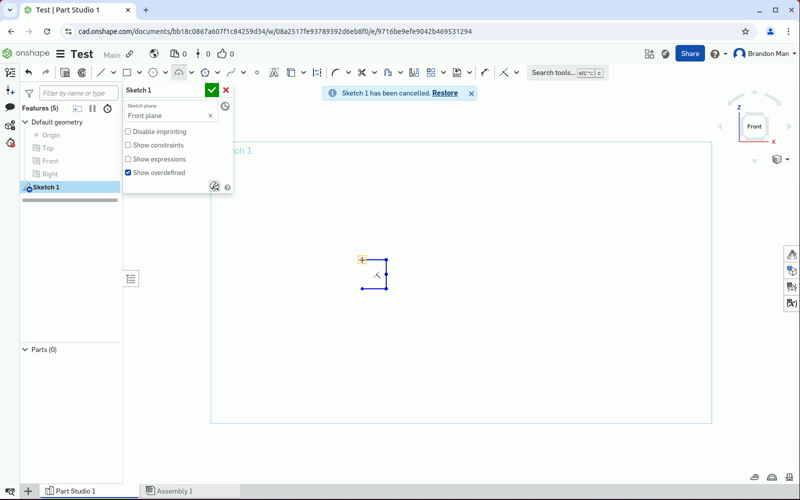
mouse_move(362, 288)
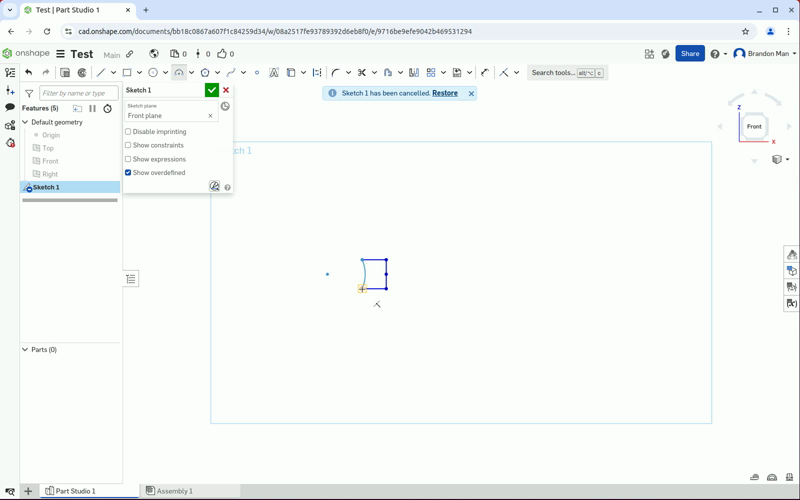
click(362, 288)
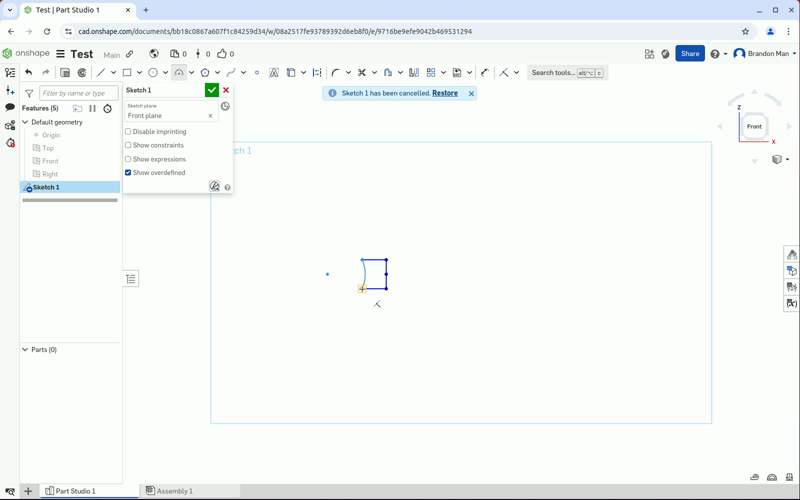
key_down(shift)
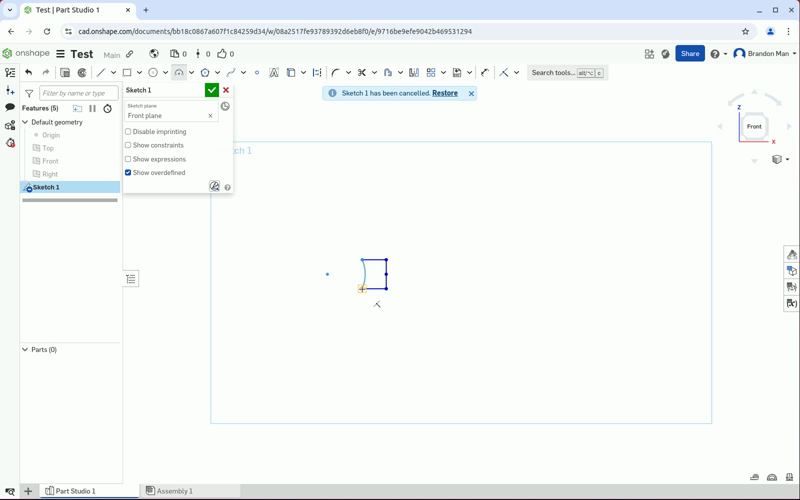
mouse_move(347, 274)
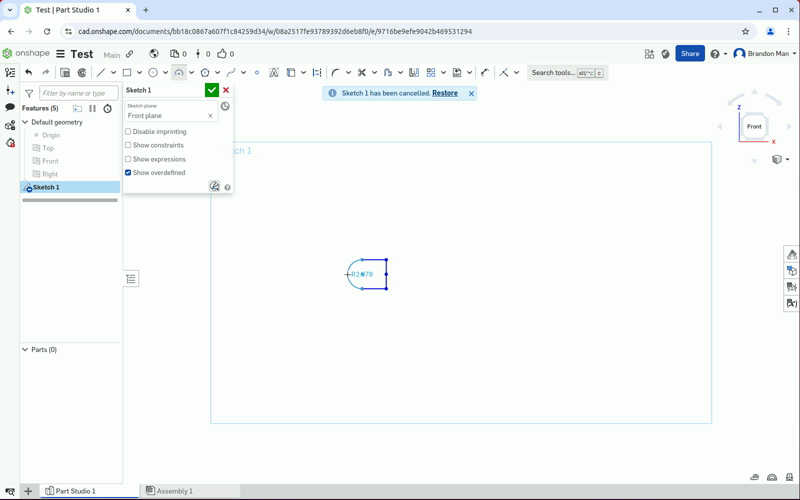
click(347, 274)
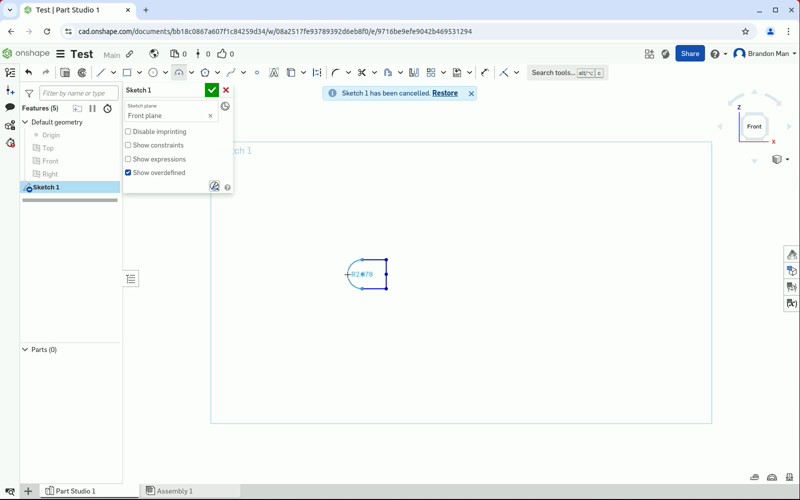
key_up(shift)
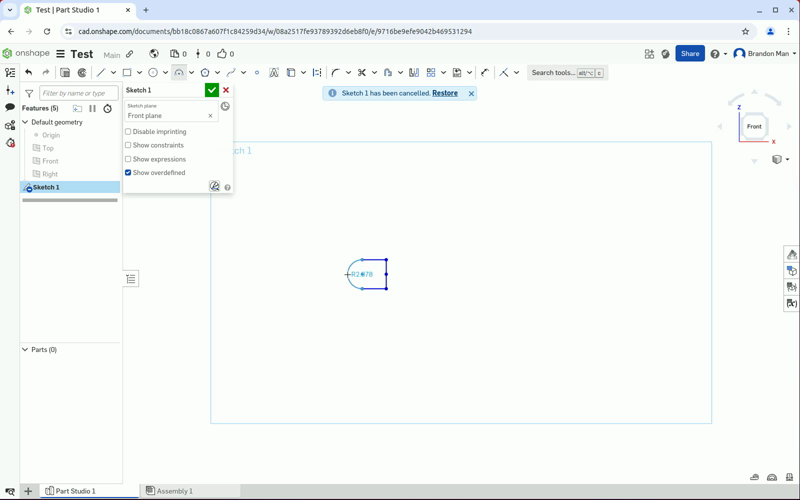
key(esc)
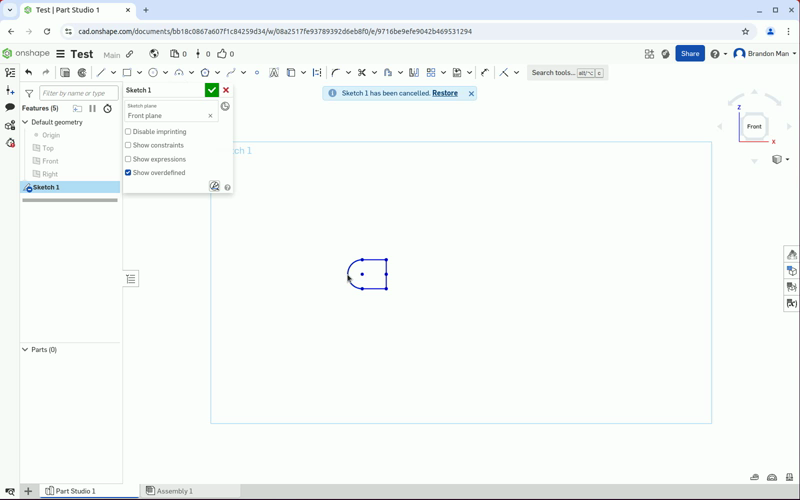
key(c)
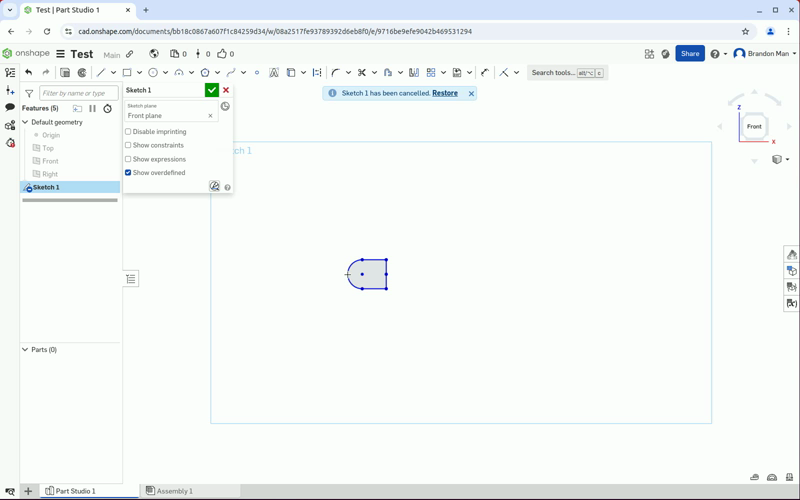
key_down(shift)
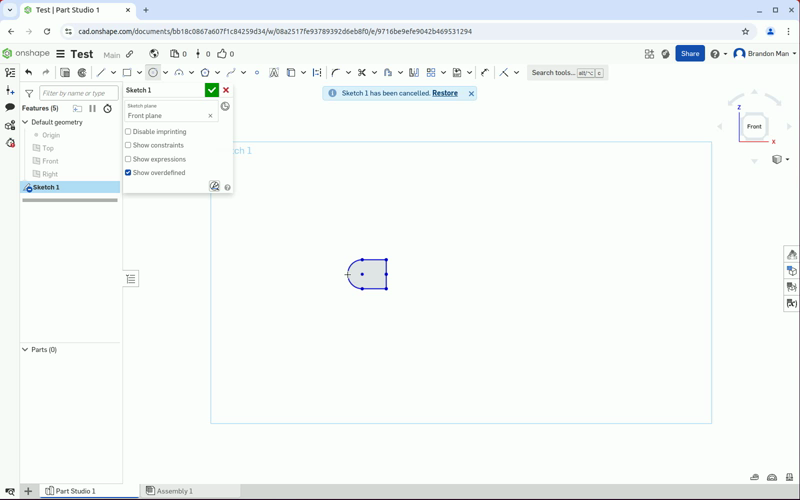
mouse_move(362, 274)
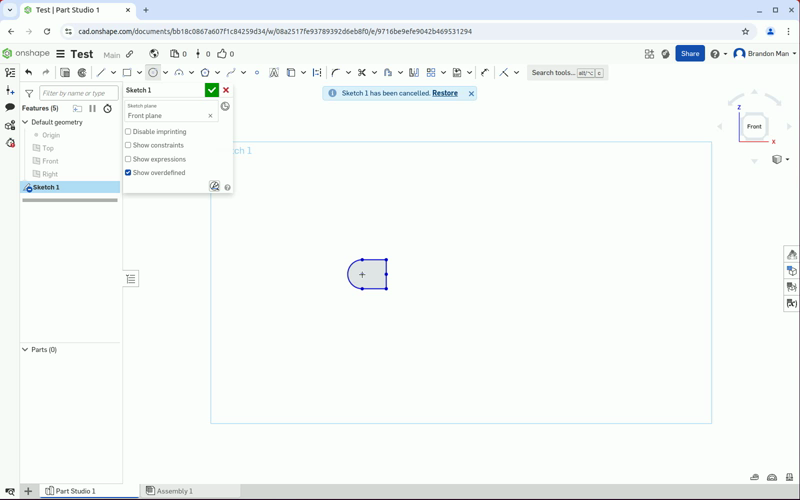
click(362, 274)
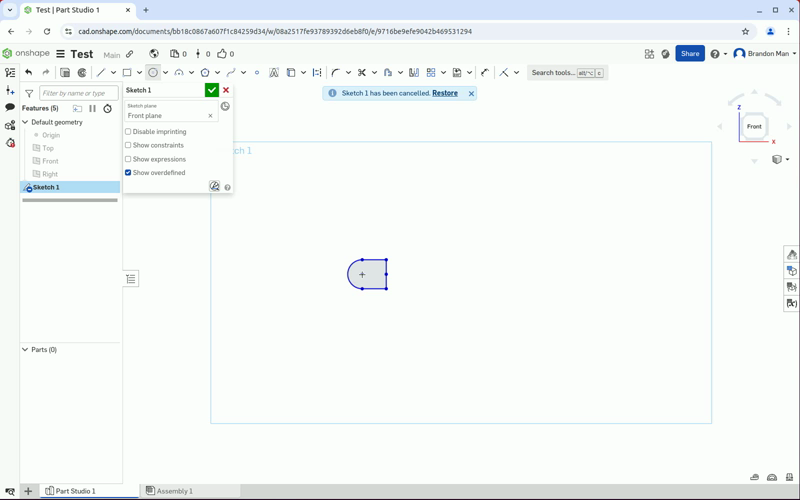
key_up(shift)
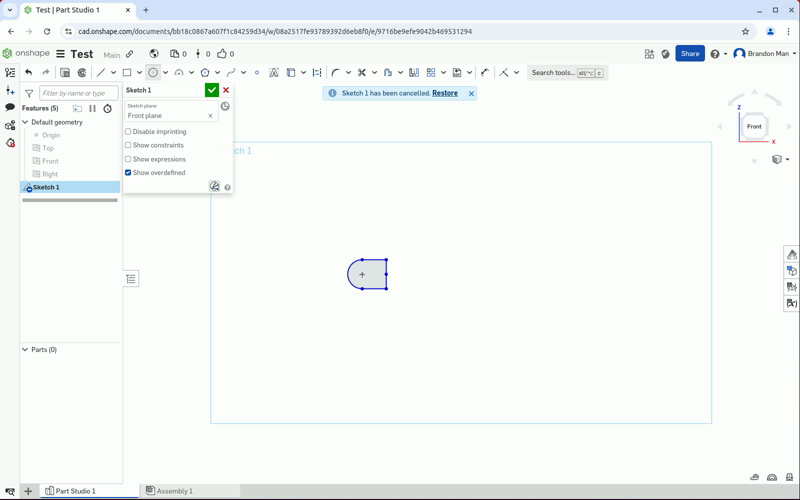
mouse_move(368, 274)
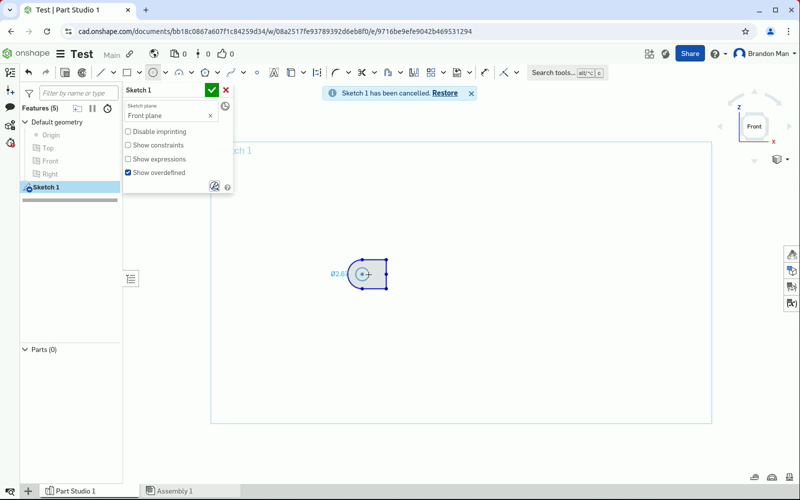
click(368, 274)
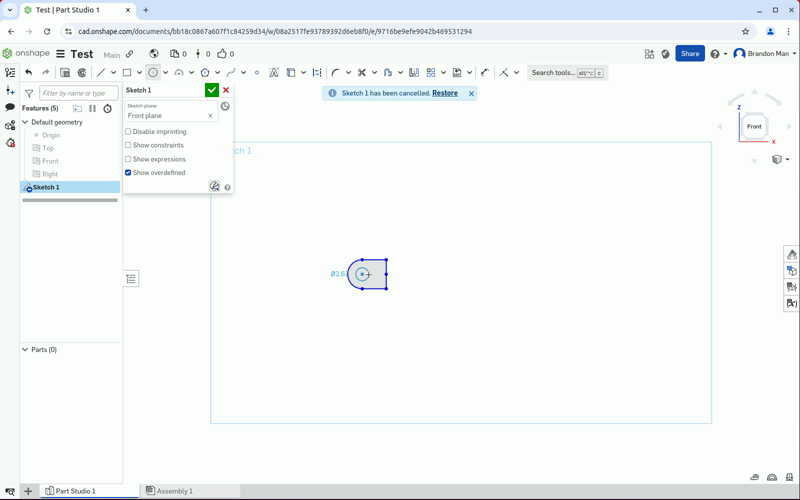
key(esc)
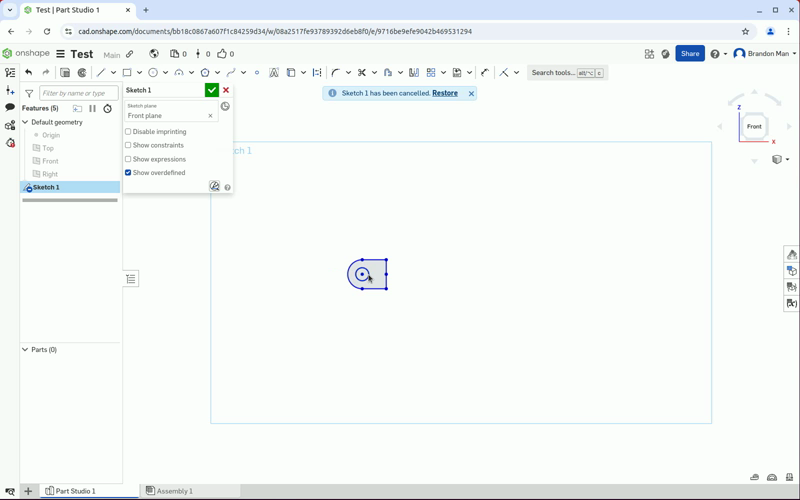
mouse_move(350, 276)
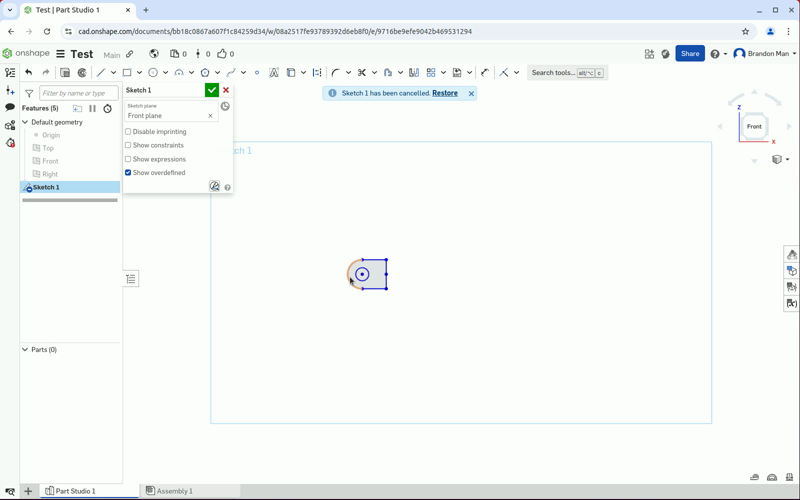
scroll(6)
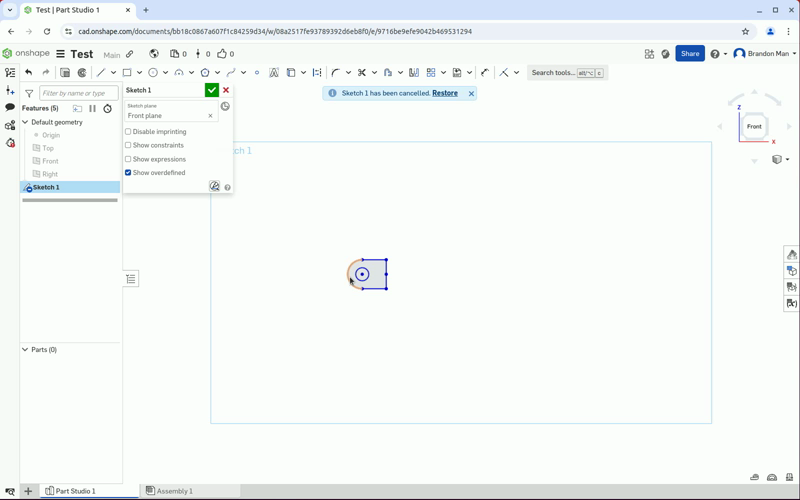
scroll(6)
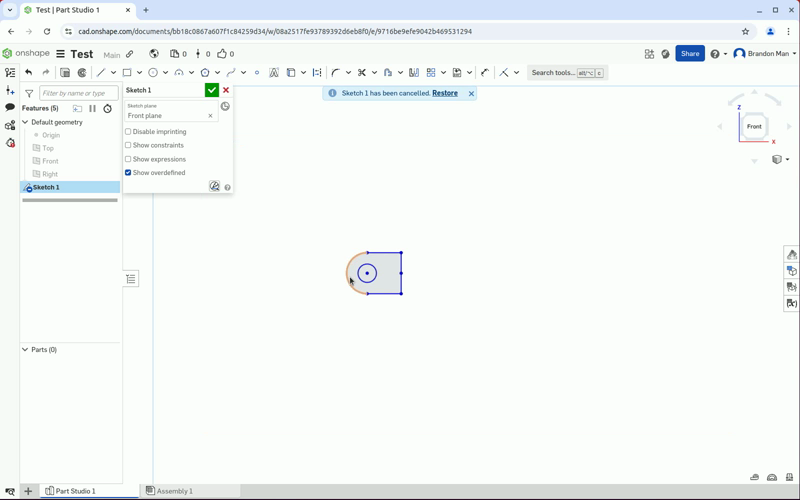
scroll(6)
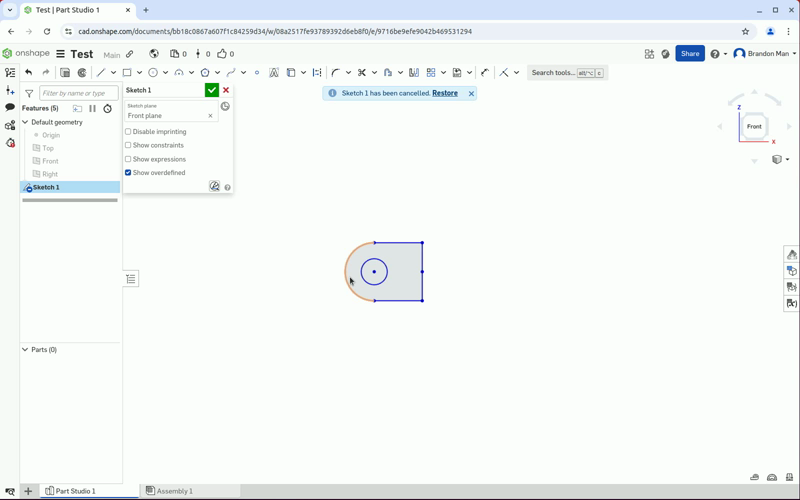
scroll(6)
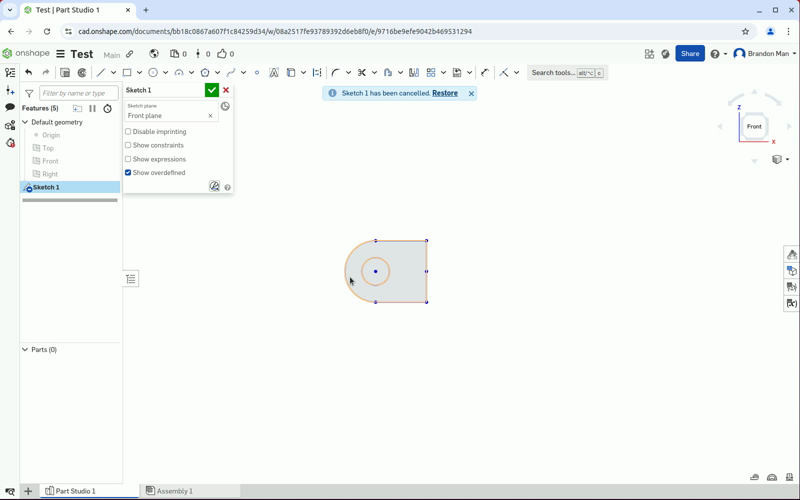
scroll(6)
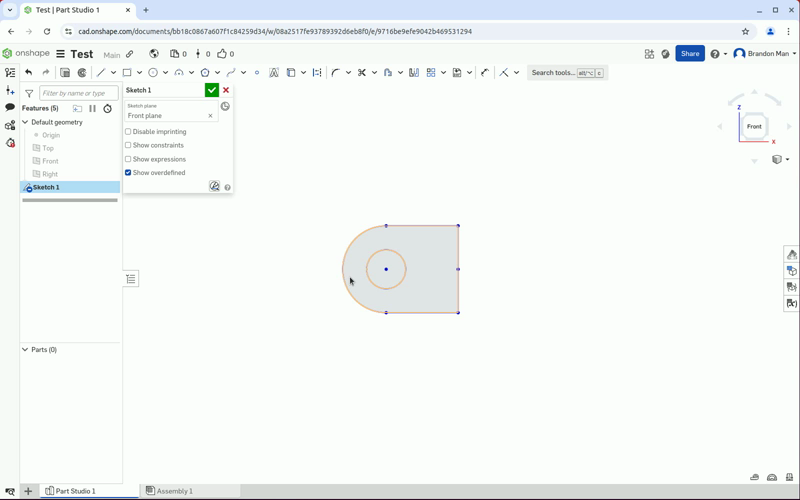
scroll(6)
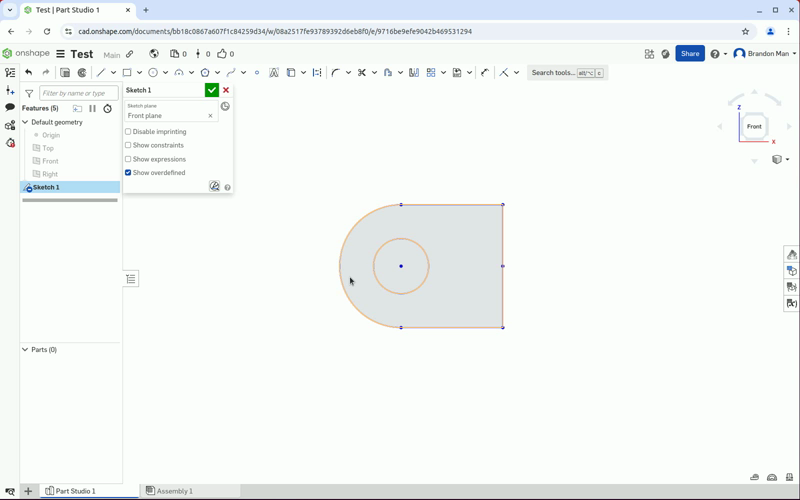
scroll(6)
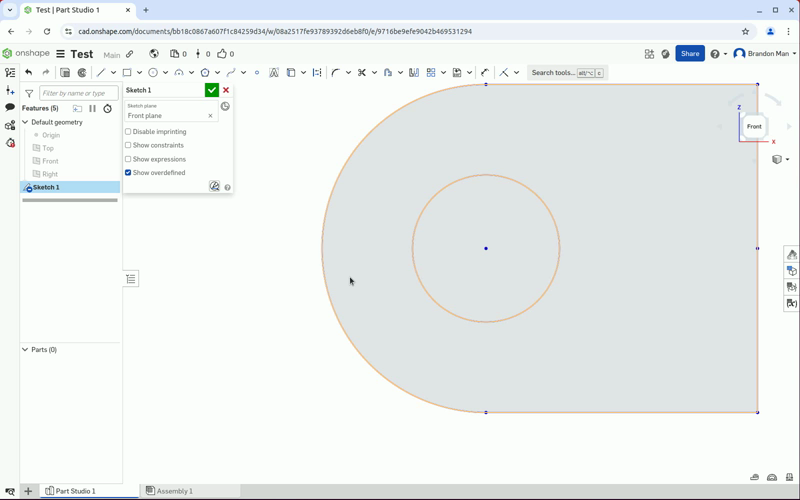
click(350, 276)
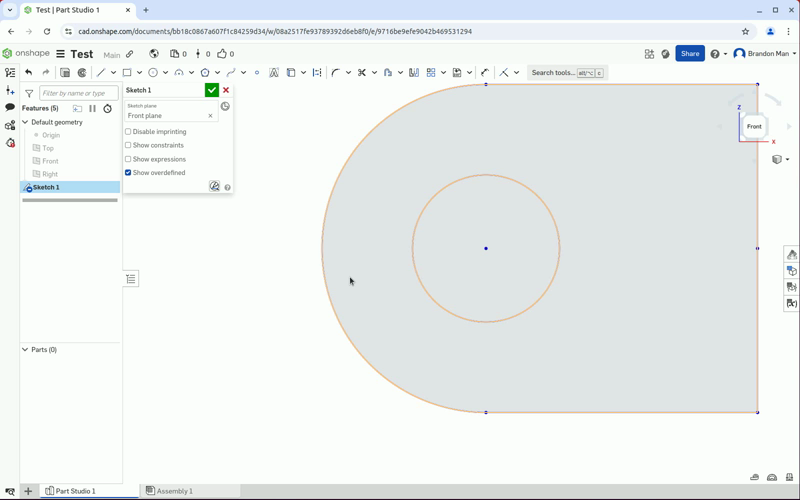
scroll(-6)
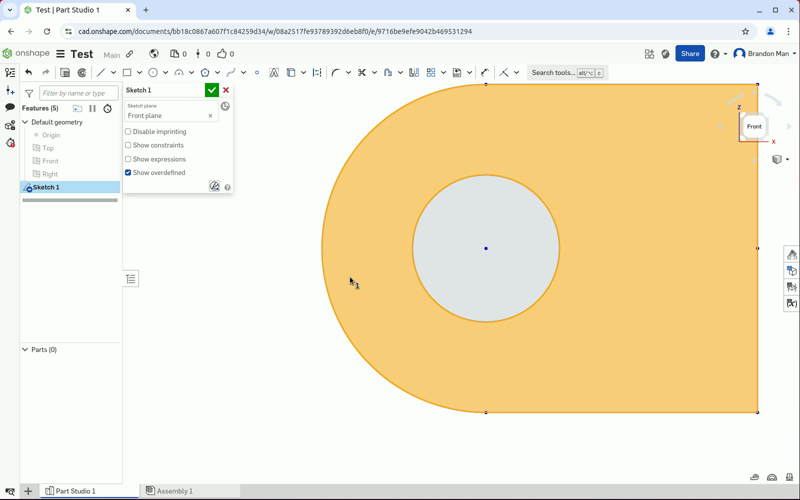
scroll(-6)
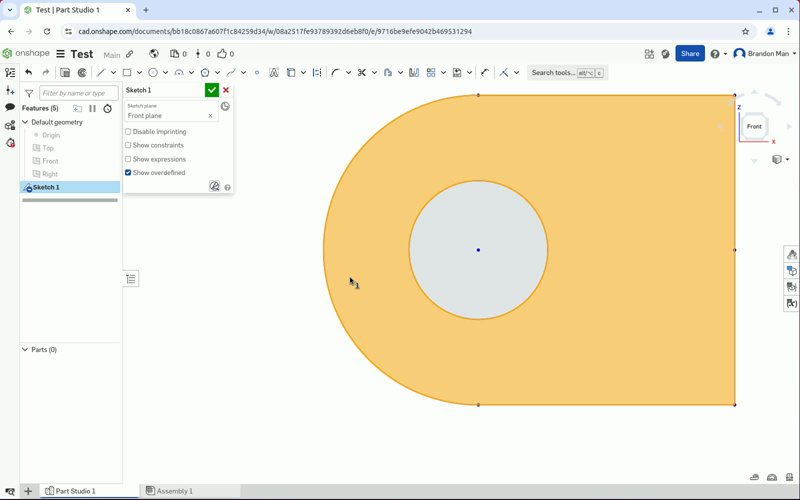
scroll(-6)
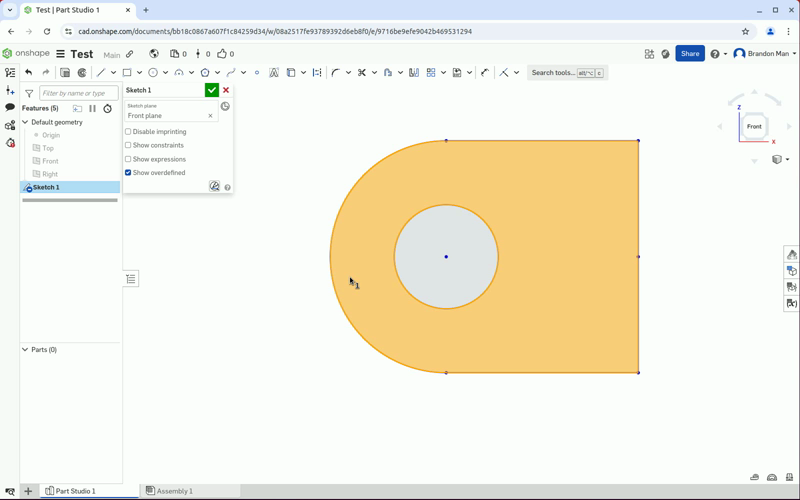
scroll(-6)
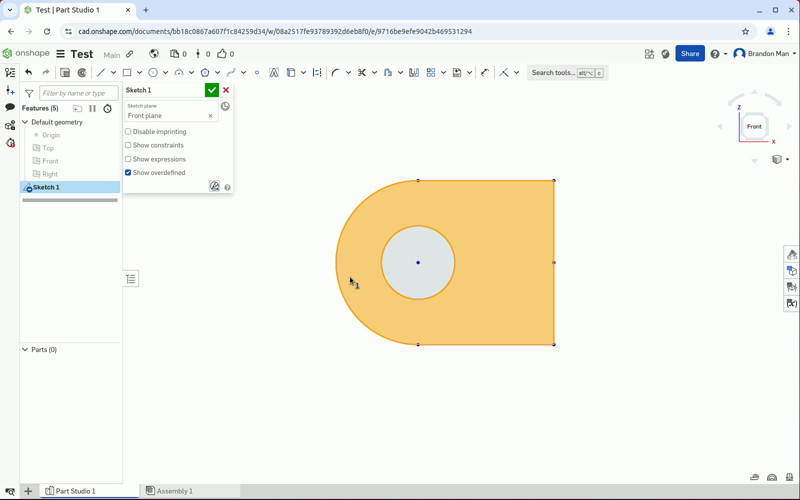
scroll(-6)
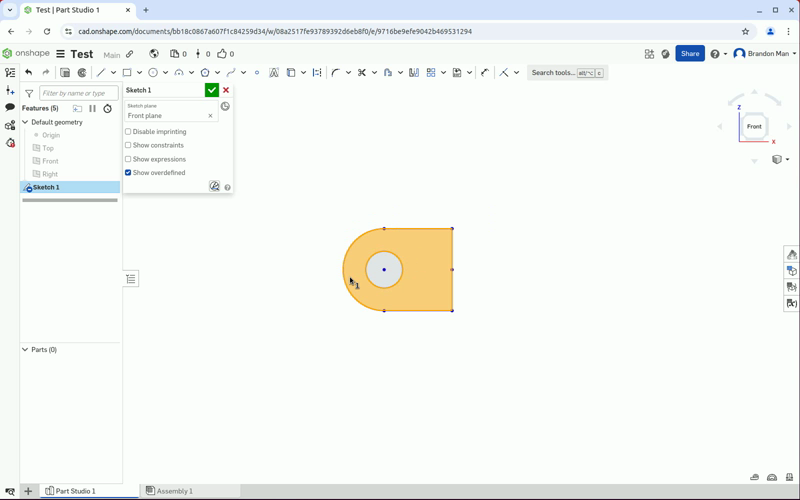
scroll(-6)
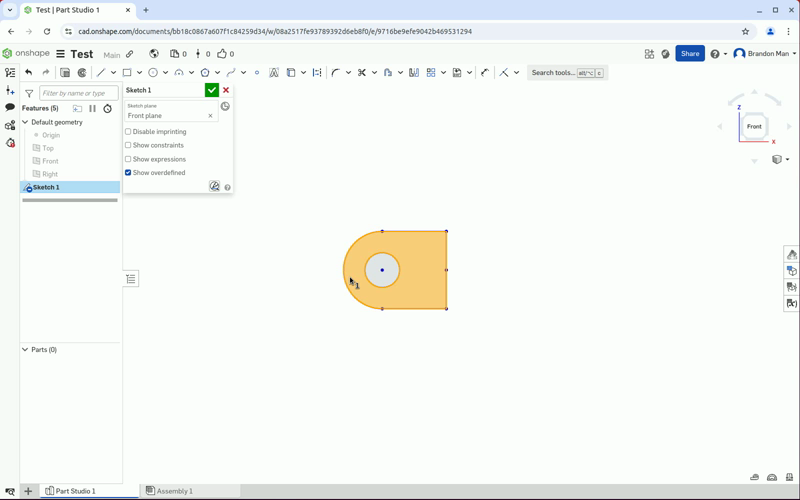
scroll(-6)
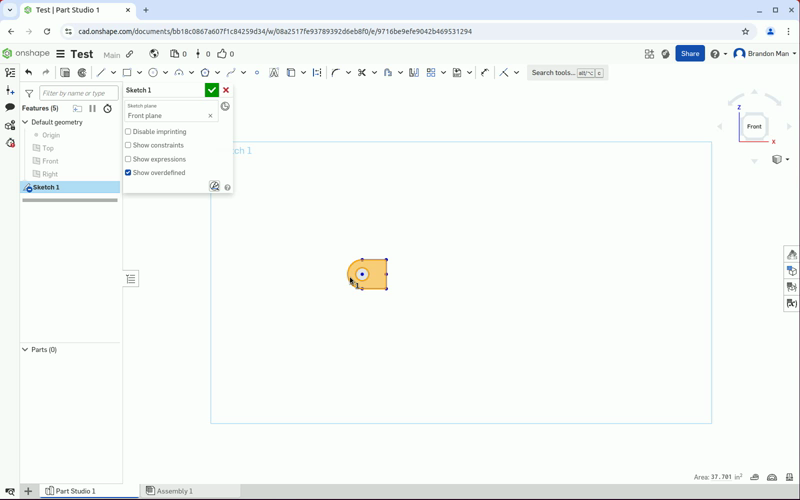
mouse_move(73, 352)
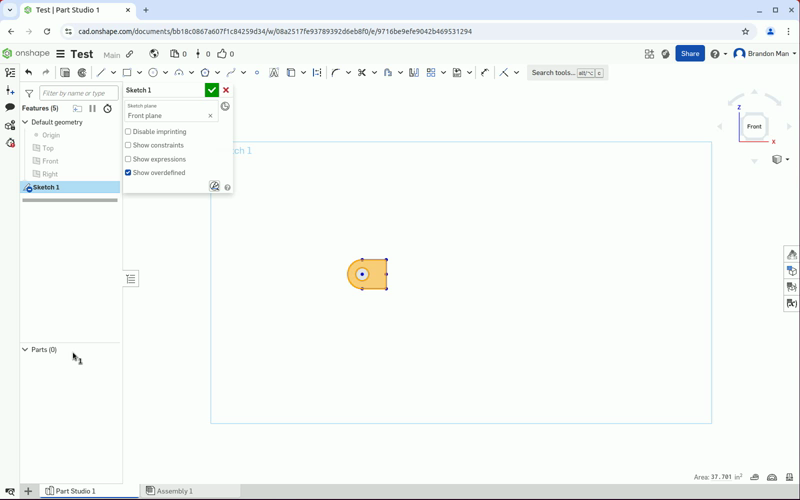
key(shift+y)
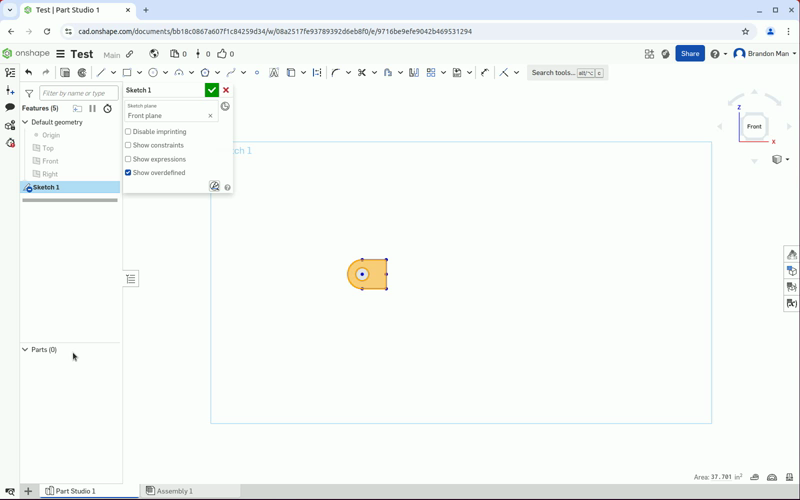
key(shift+e)
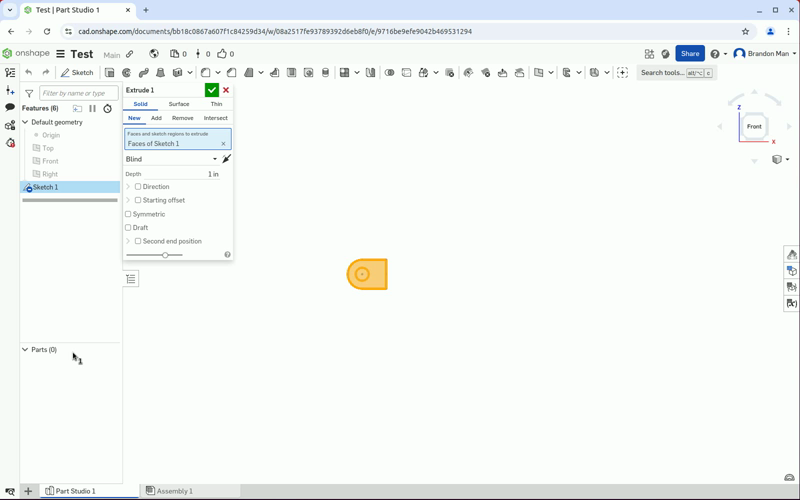
mouse_move(143, 106)
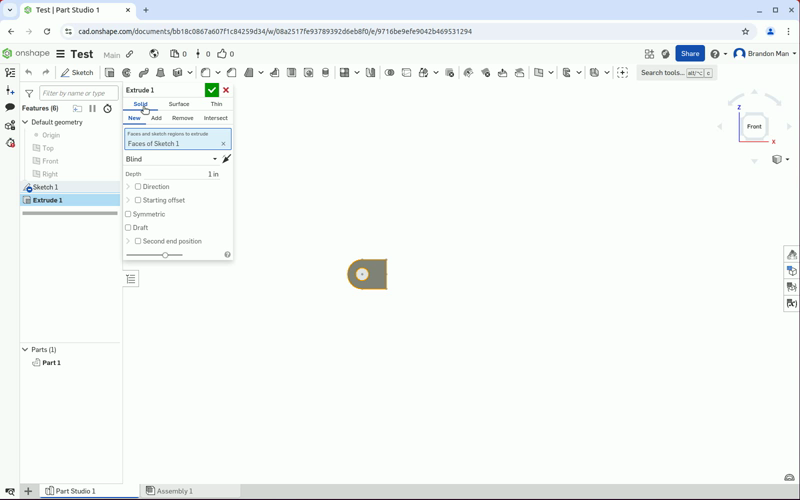
click(143, 106)
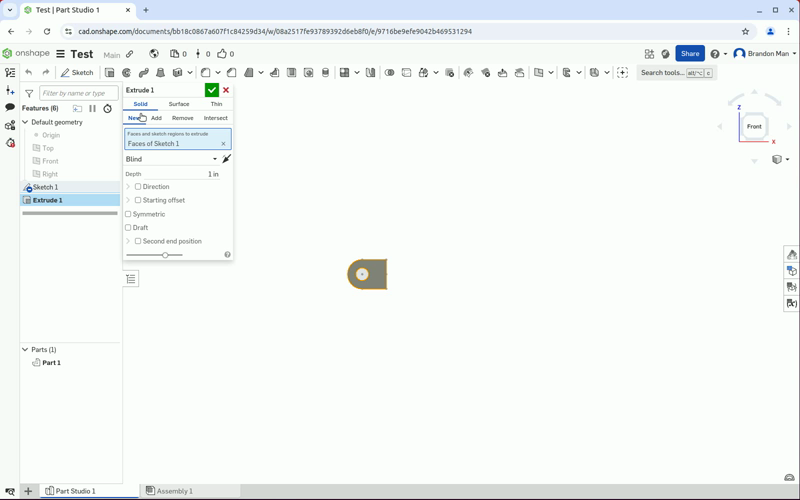
mouse_move(137, 120)
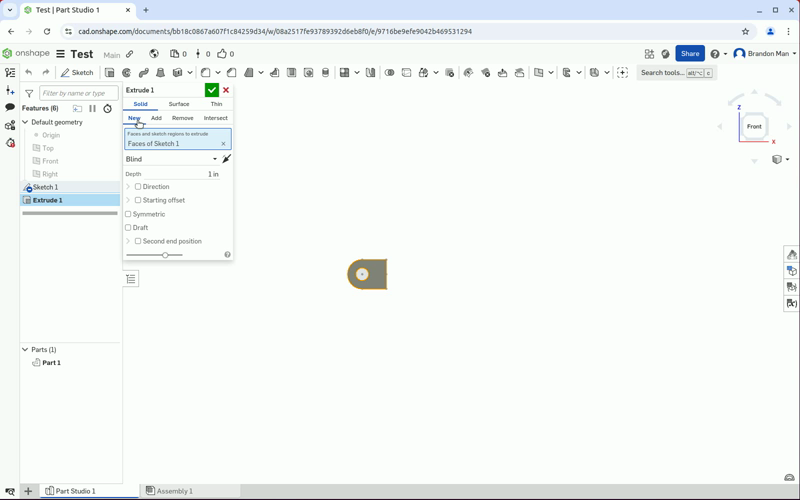
click(137, 120)
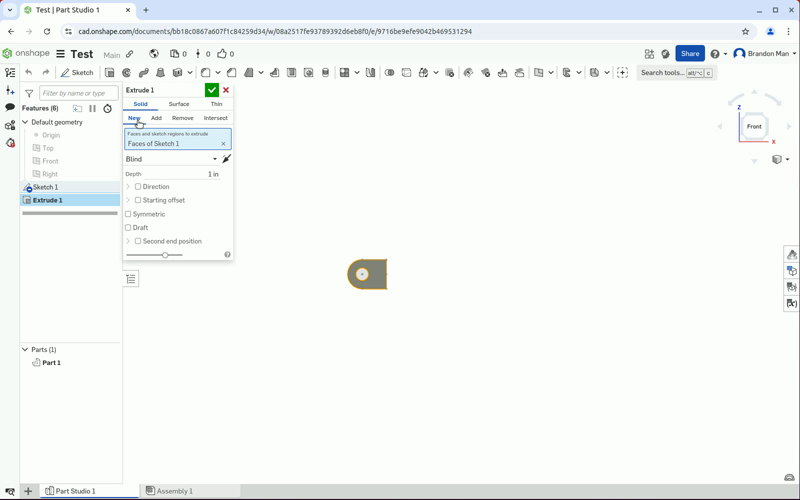
key(tab, 4)
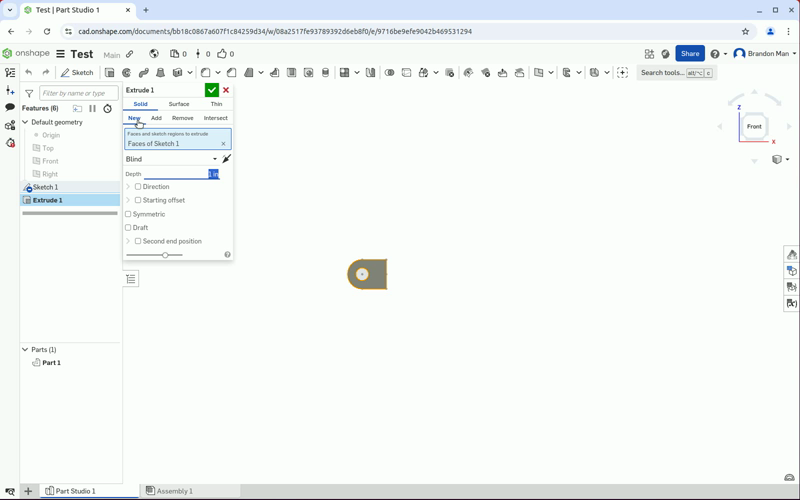
text(1.926)
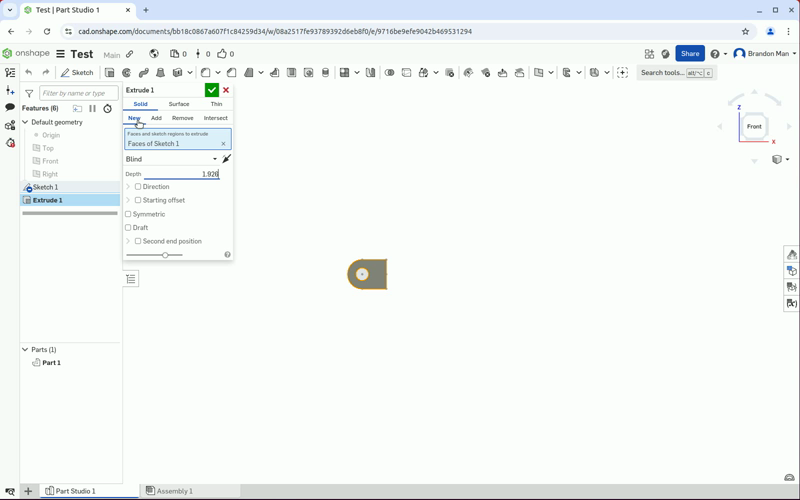
key(enter)
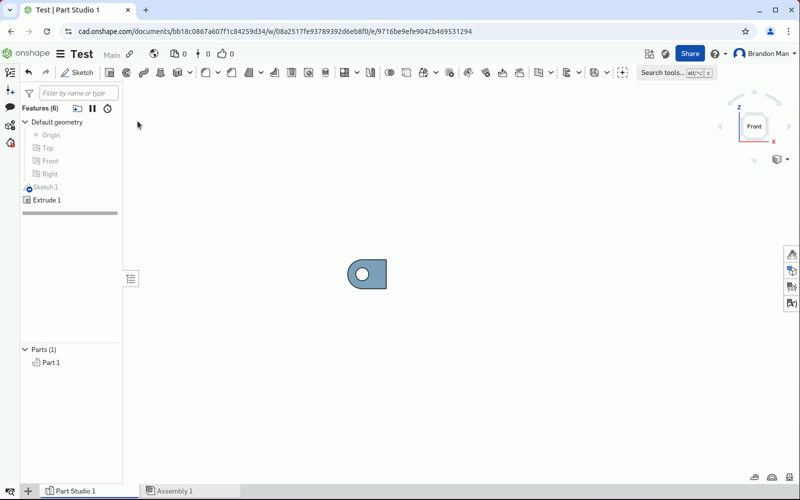
key(shift+h)
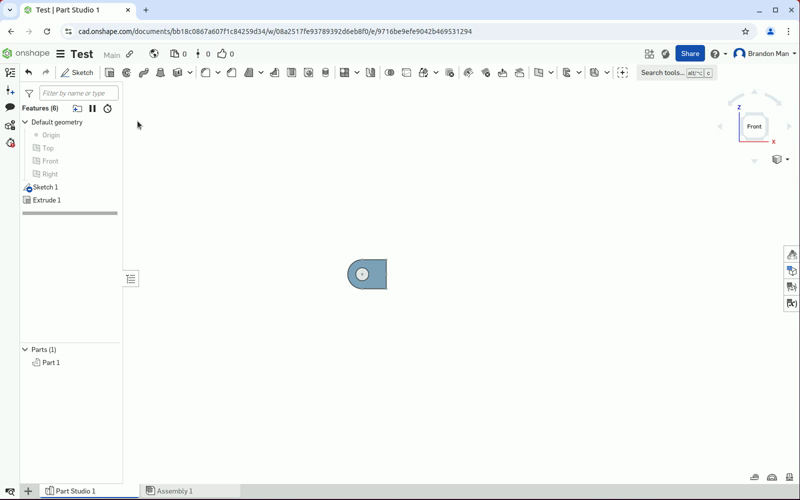
key(shift+h)
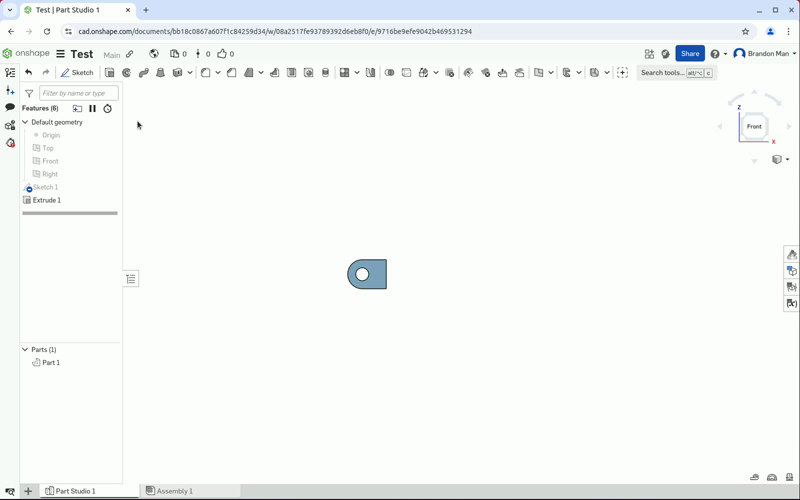
mouse_move(73, 189)
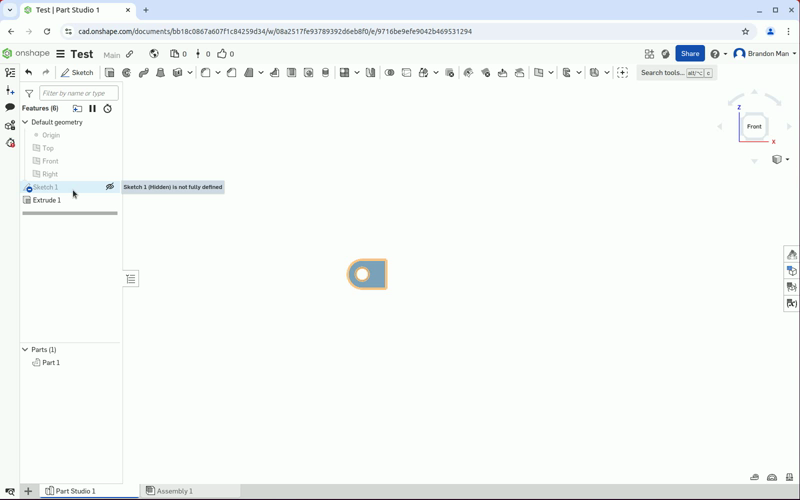
click(73, 189)
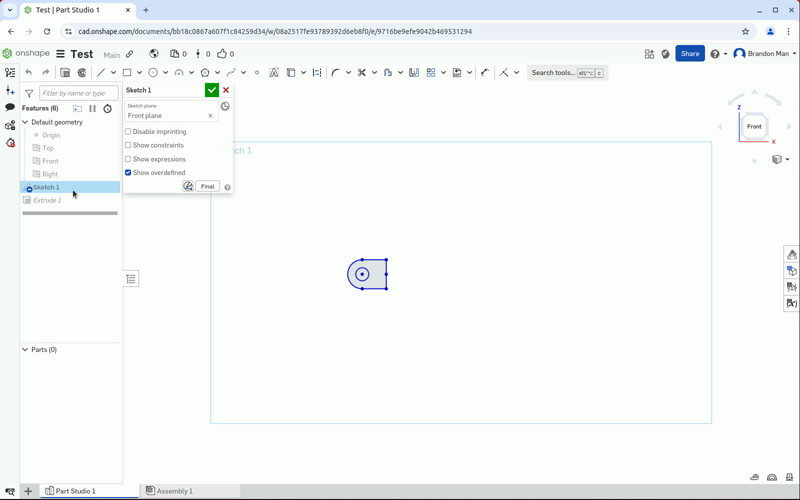
mouse_move(229, 92)
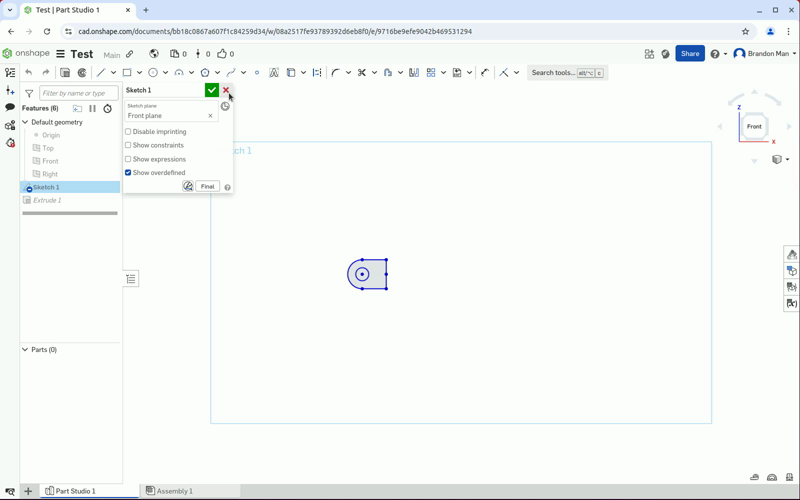
click(229, 92)
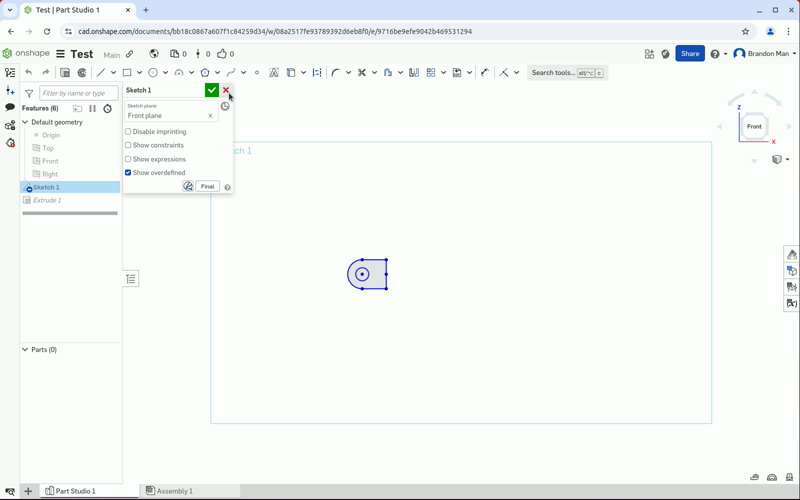
key(shift+s)
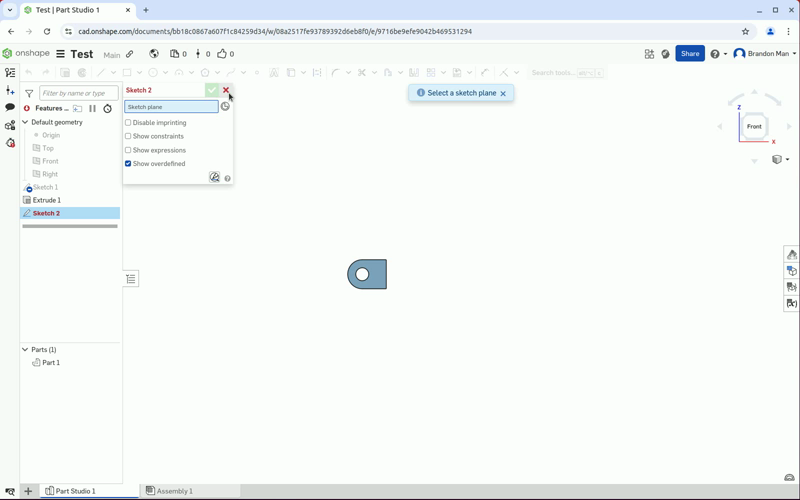
mouse_move(73, 163)
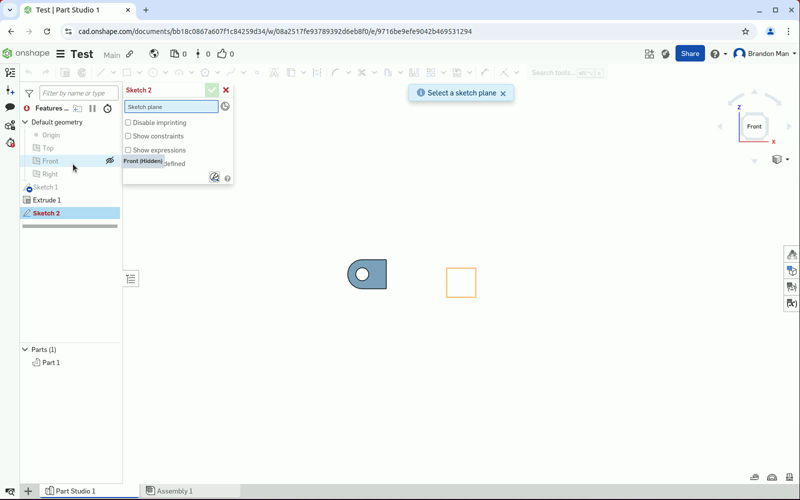
click(73, 163)
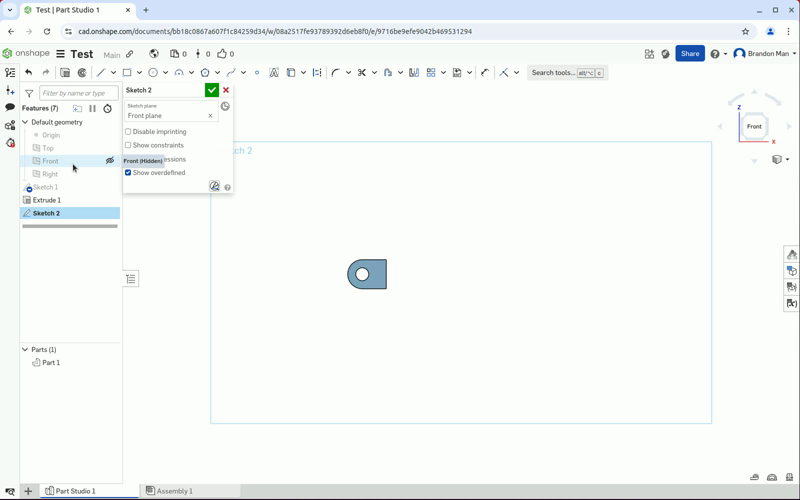
mouse_move(73, 352)
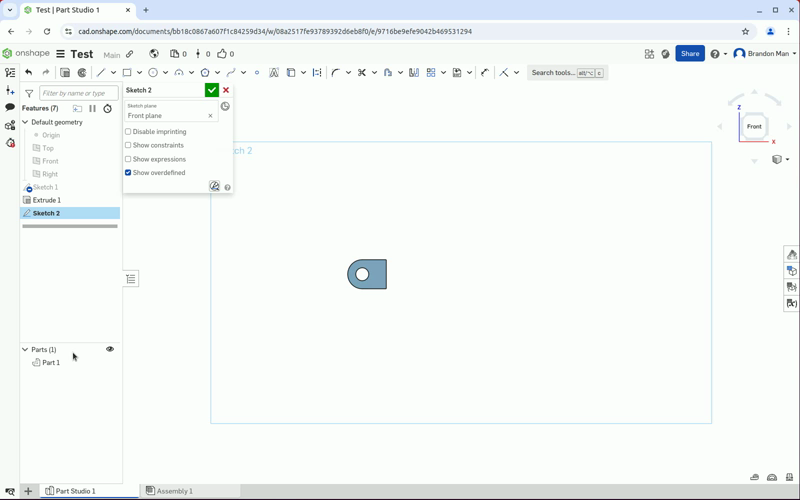
key(y)
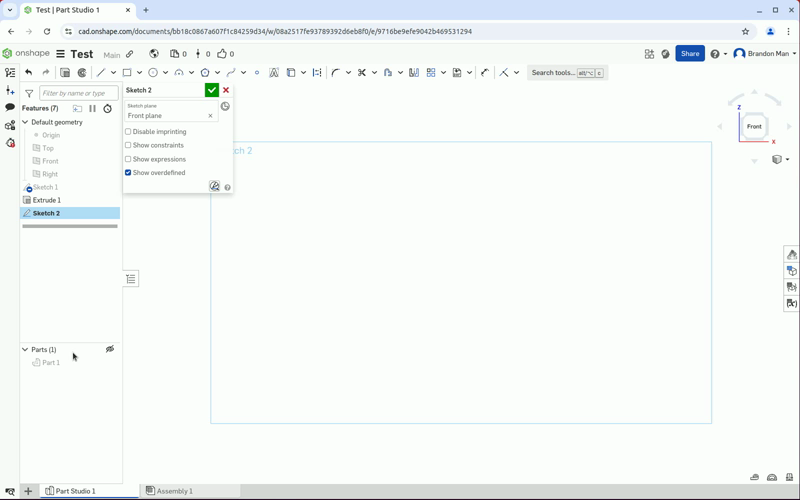
key(l)
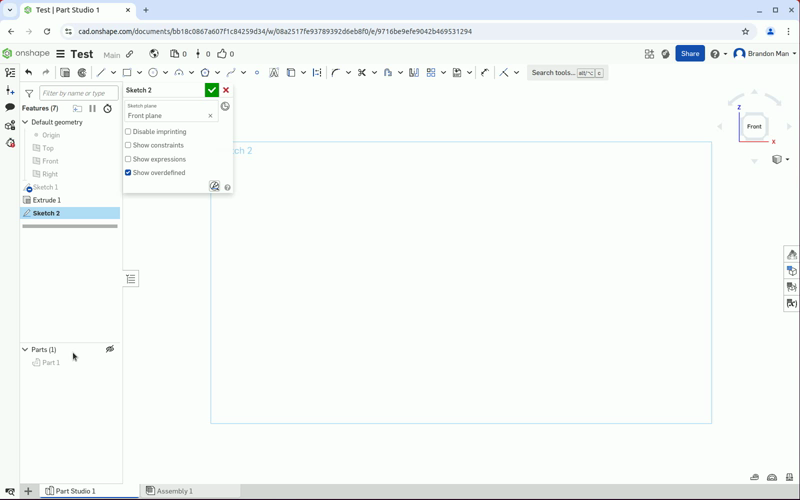
key_down(shift)
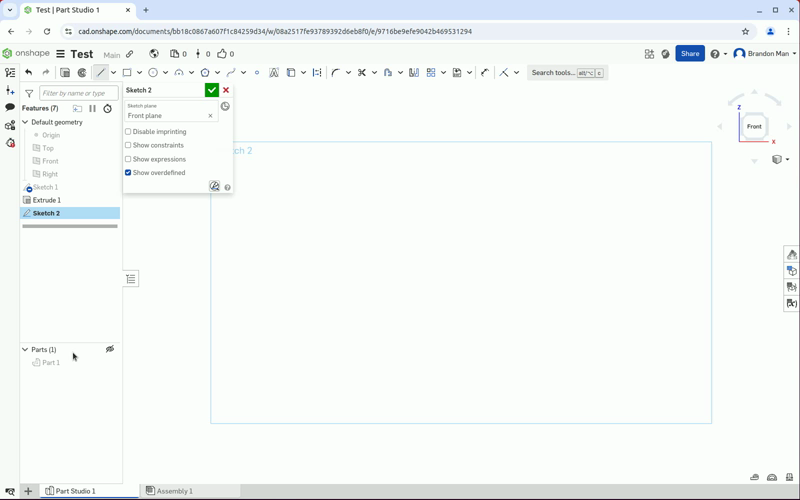
mouse_move(362, 288)
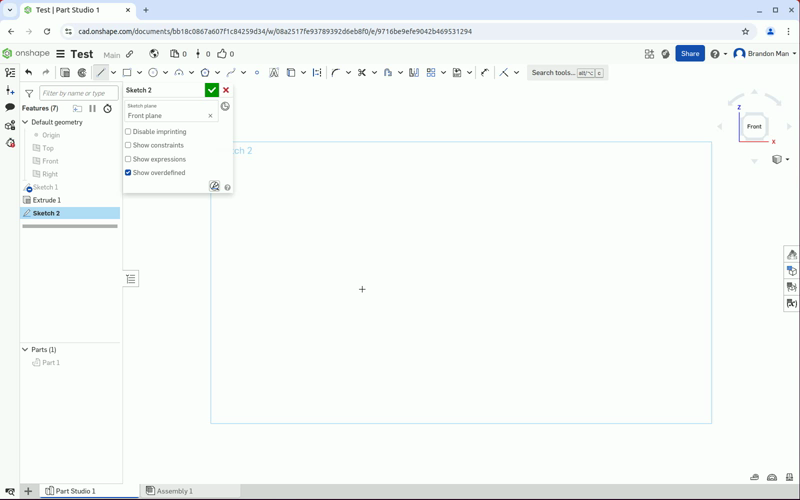
click(362, 288)
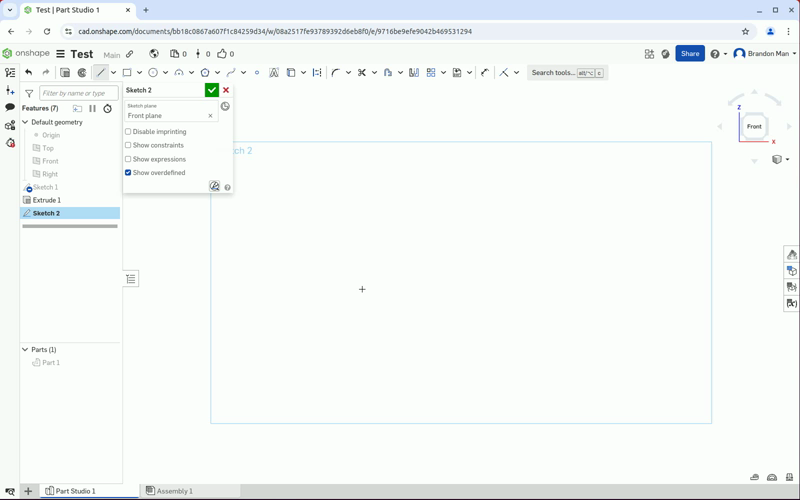
key_up(shift)
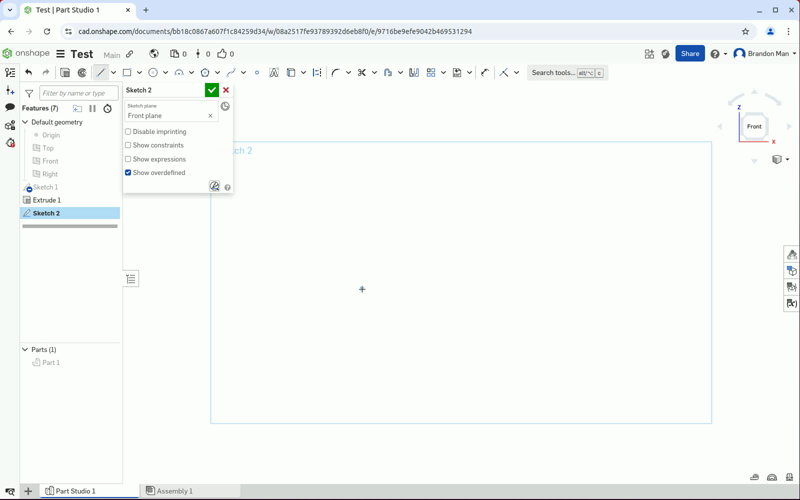
key_down(shift)
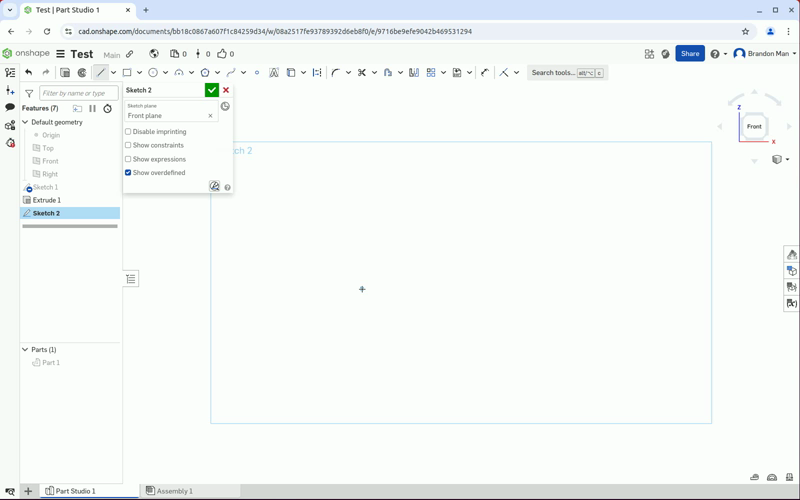
mouse_move(392, 288)
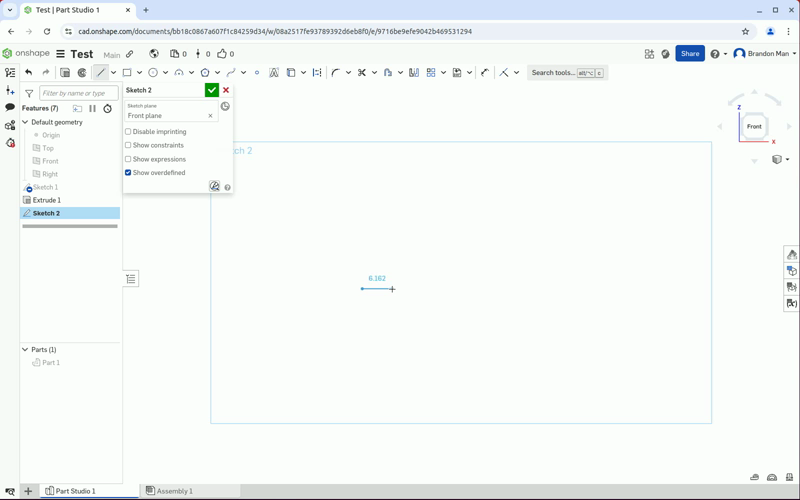
mouse_move(386, 288)
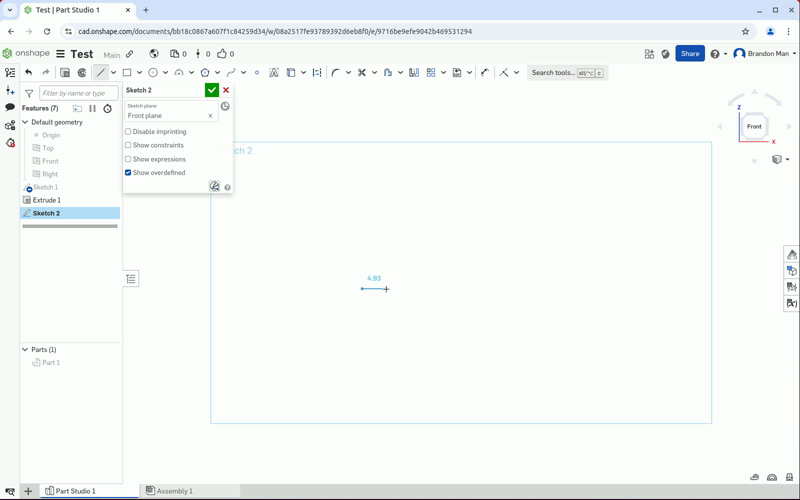
click(386, 288)
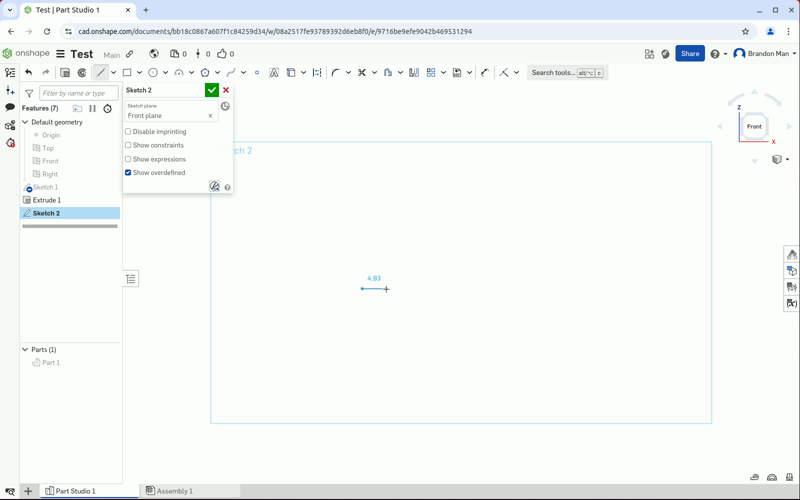
key_up(shift)
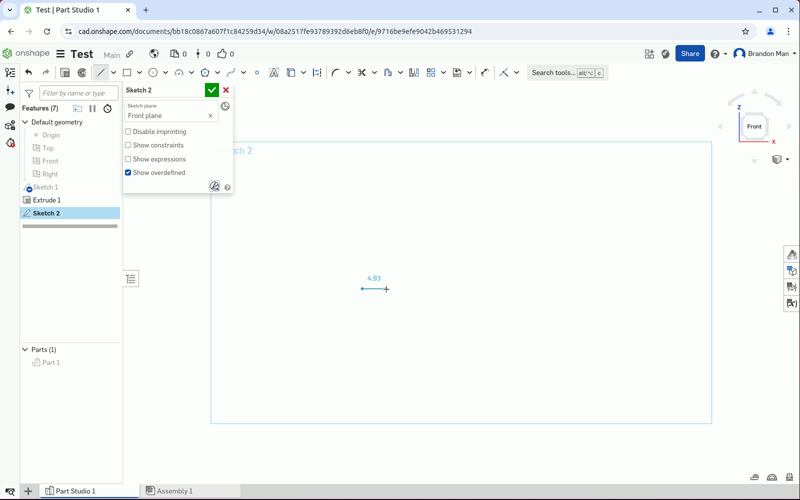
key_down(shift)
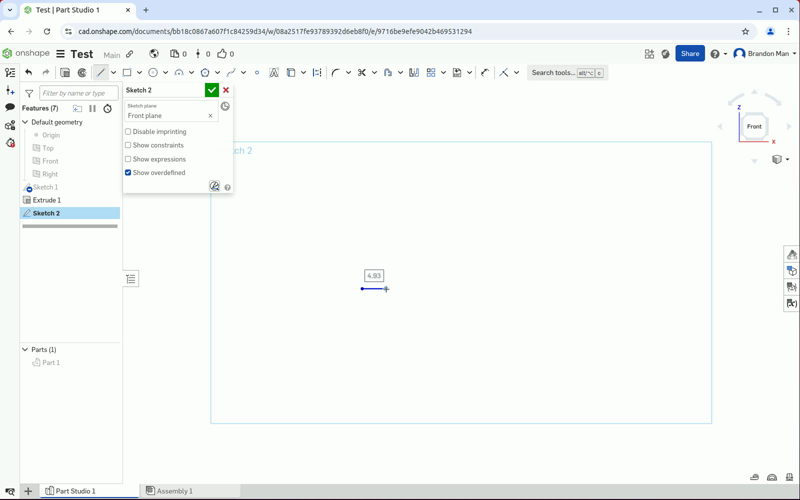
mouse_move(416, 288)
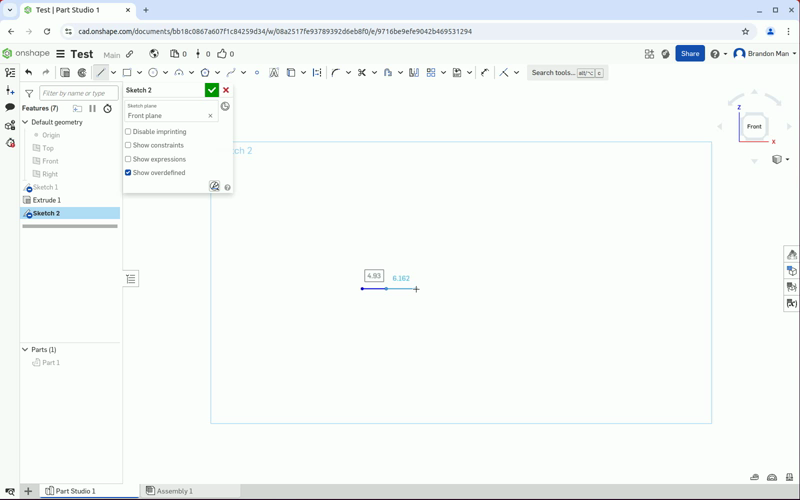
mouse_move(386, 274)
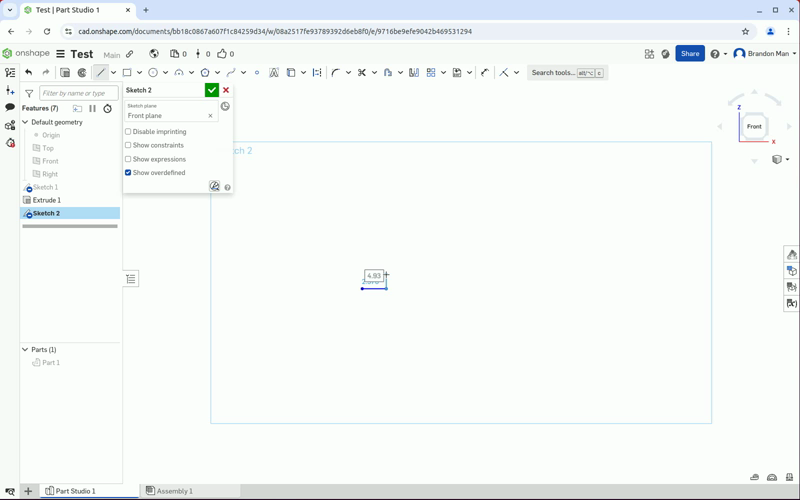
click(386, 274)
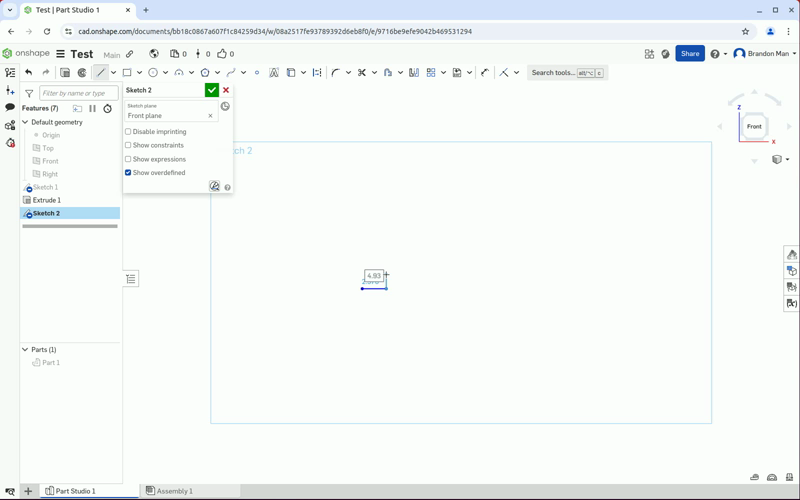
key_up(shift)
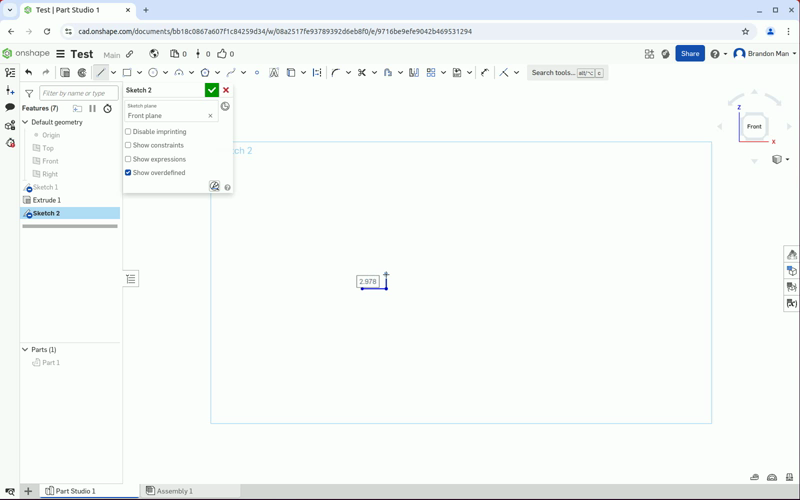
key_down(shift)
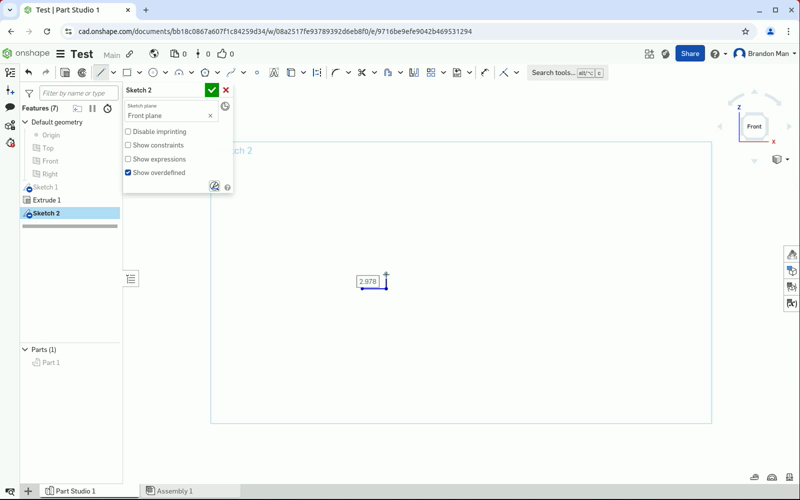
mouse_move(416, 274)
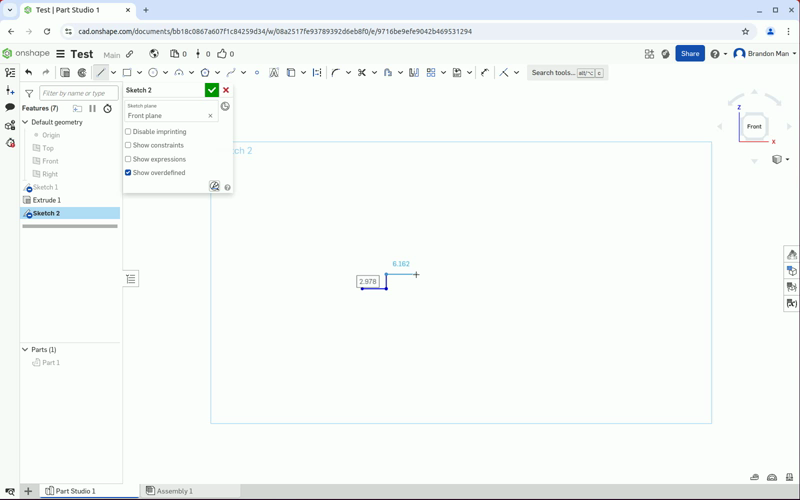
mouse_move(386, 259)
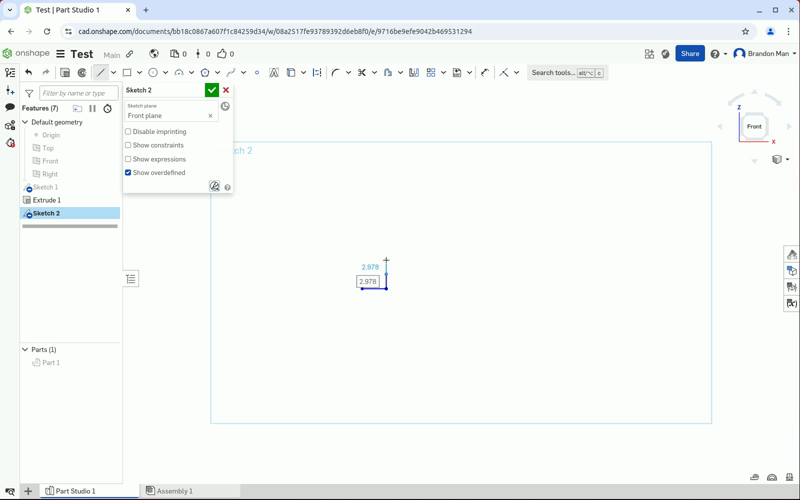
click(386, 259)
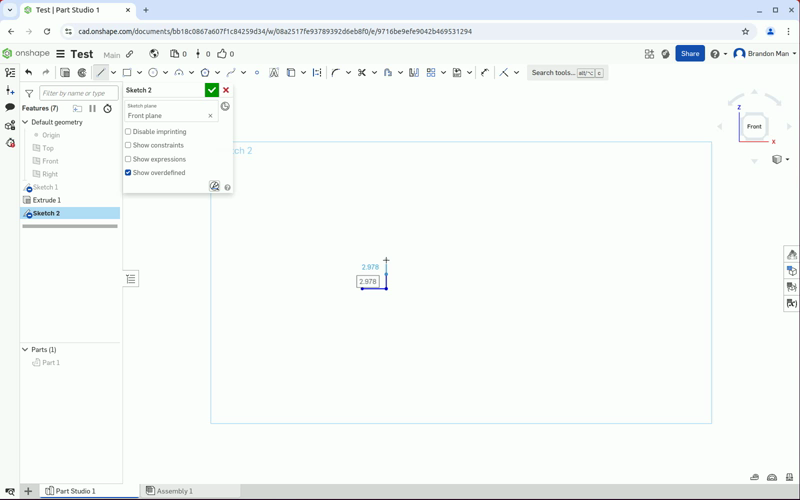
key_up(shift)
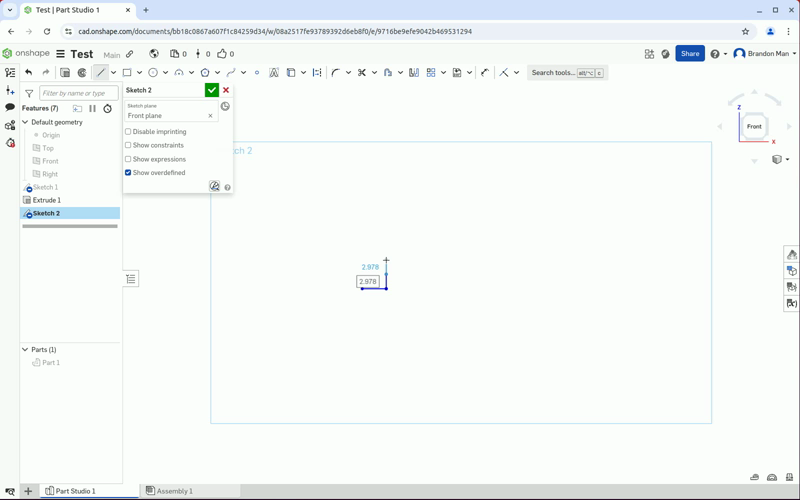
key_down(shift)
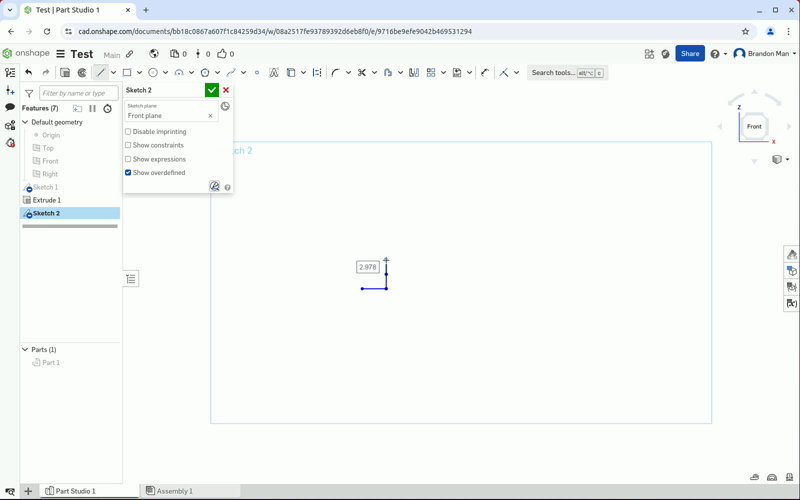
mouse_move(416, 259)
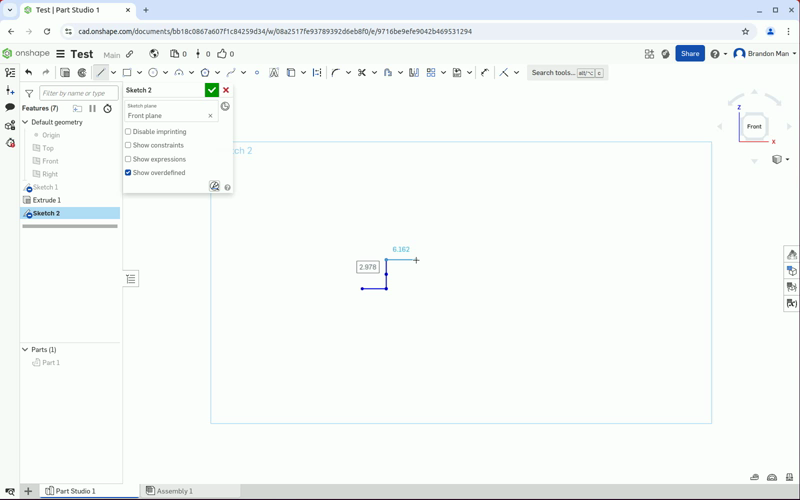
mouse_move(362, 259)
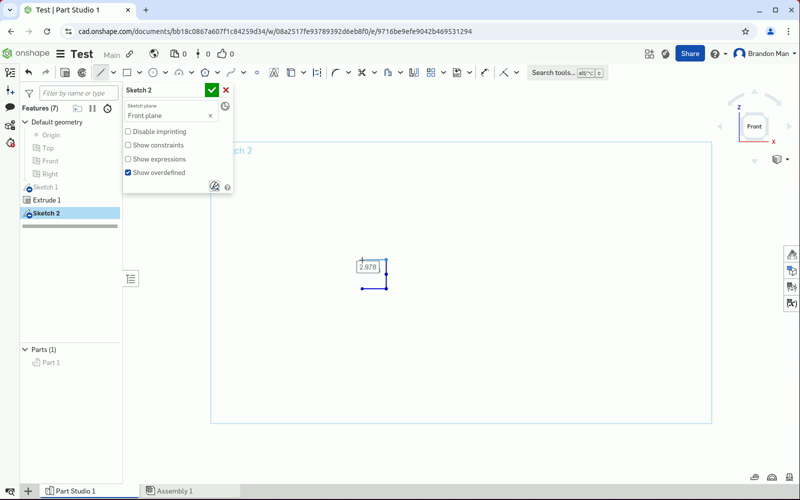
click(362, 259)
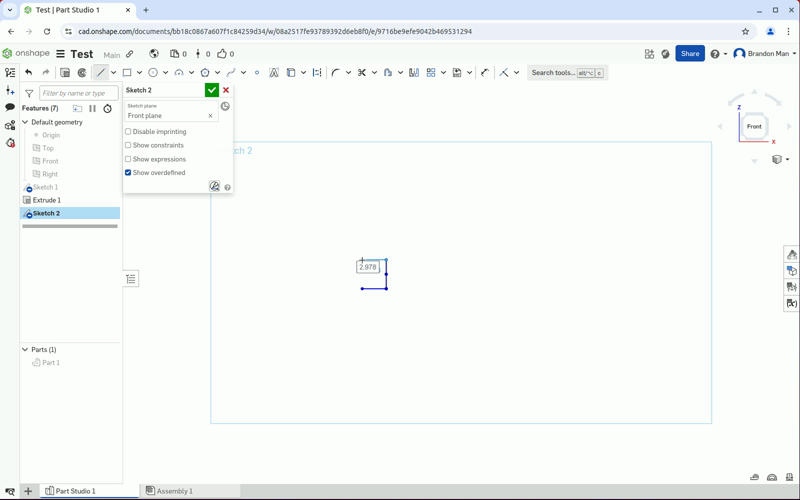
key_up(shift)
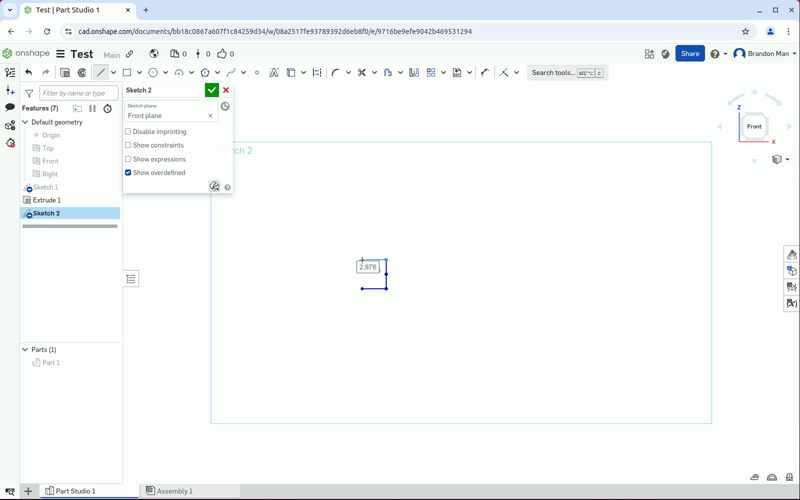
key(esc)
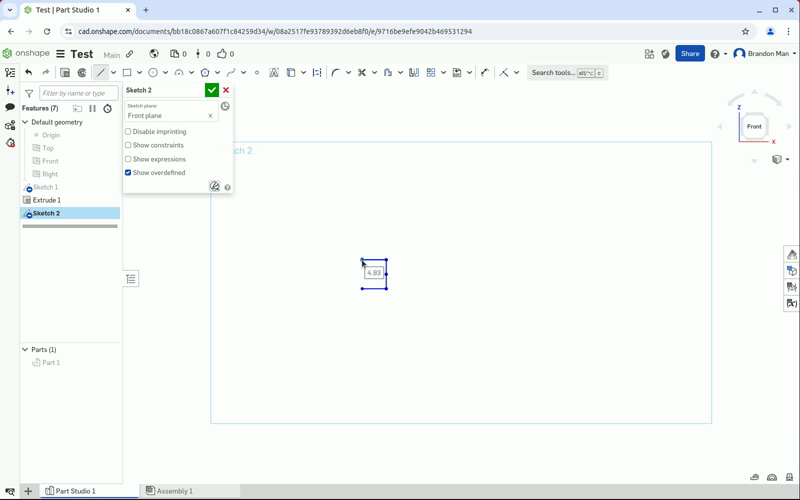
key(a)
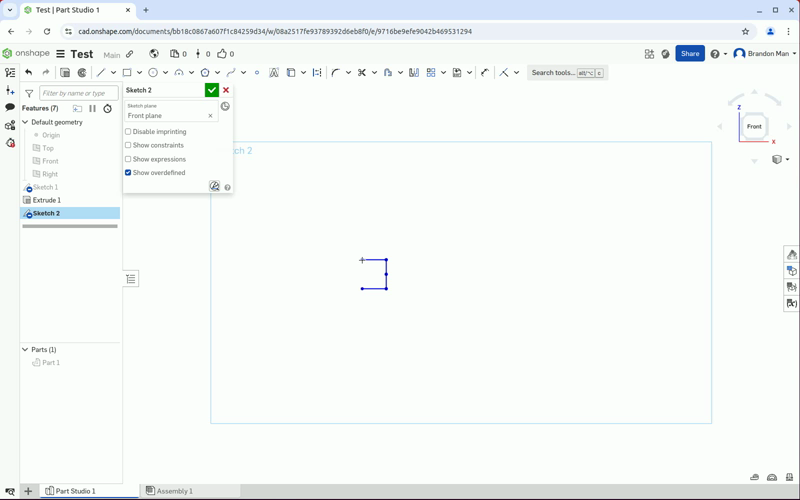
mouse_move(362, 259)
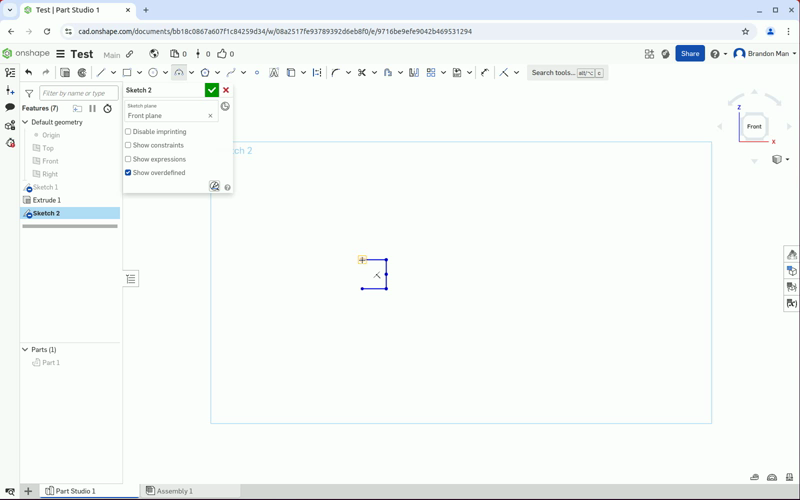
click(362, 259)
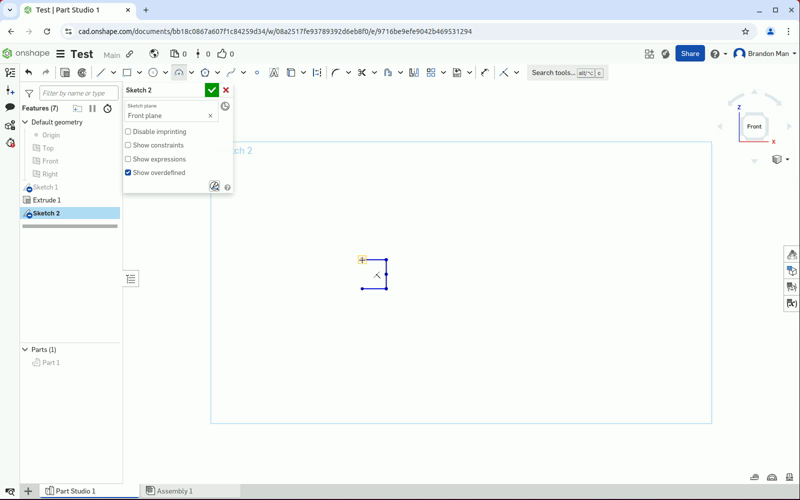
mouse_move(362, 288)
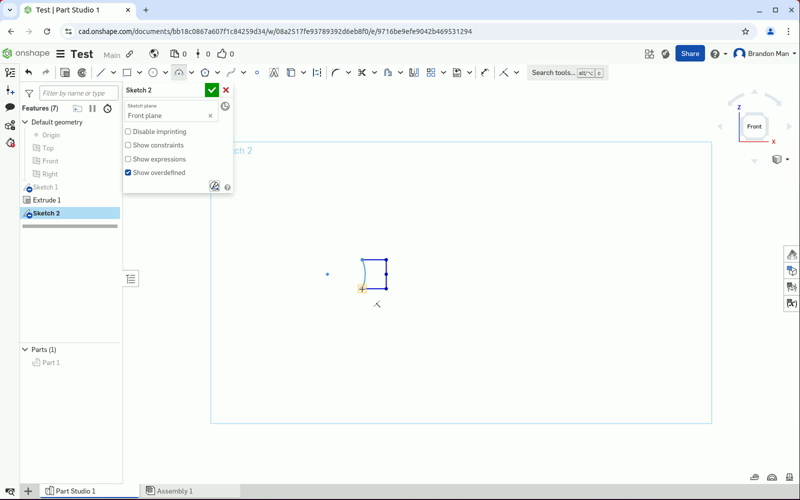
click(362, 288)
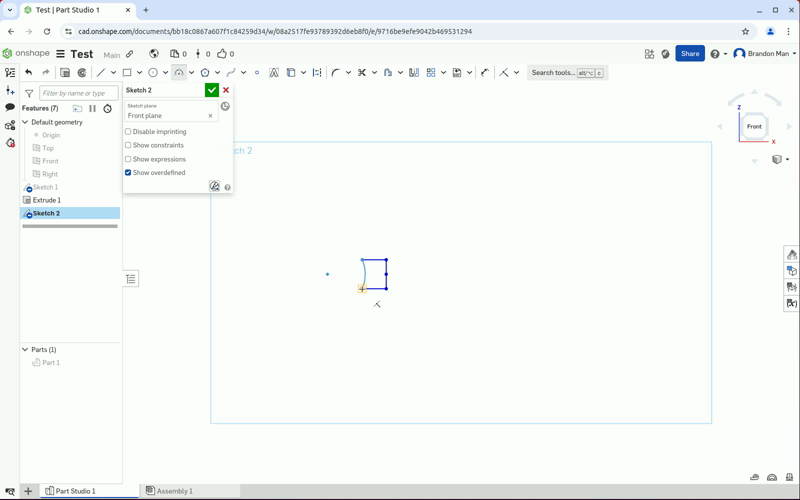
key_down(shift)
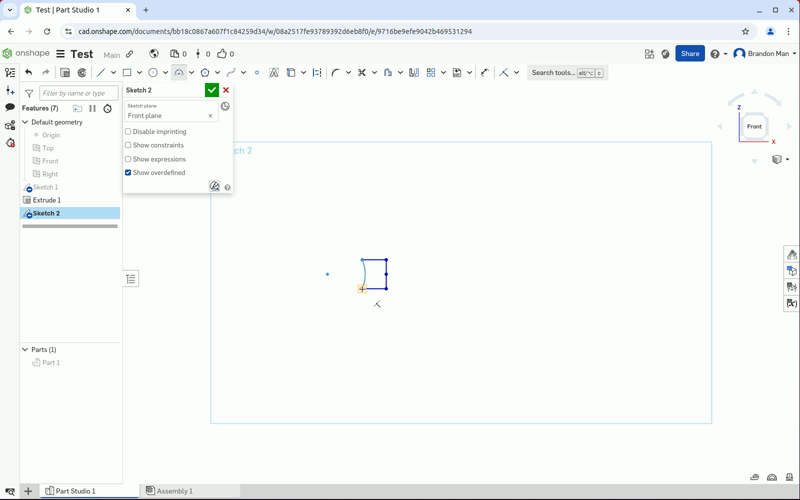
mouse_move(347, 274)
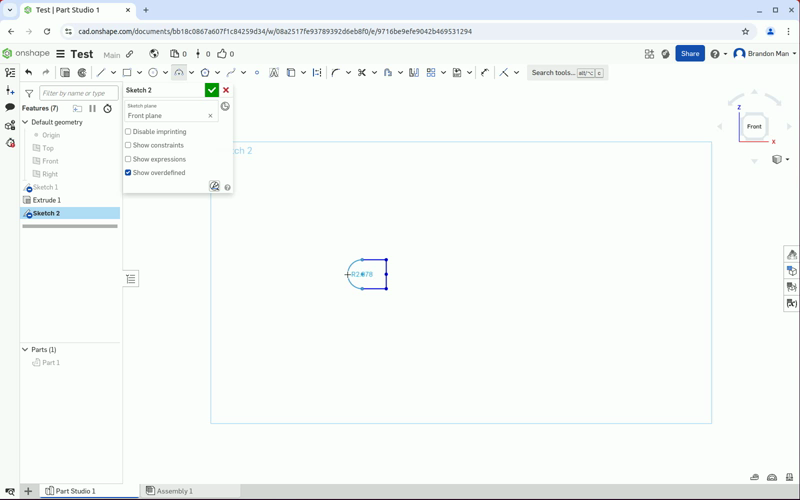
click(347, 274)
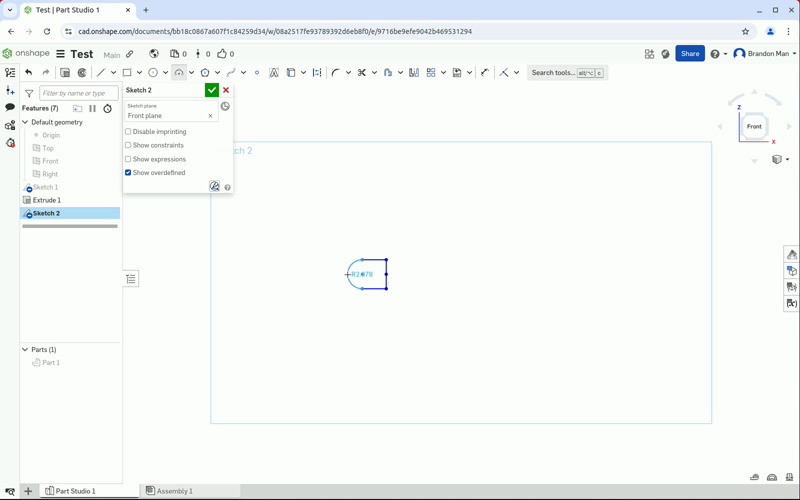
key_up(shift)
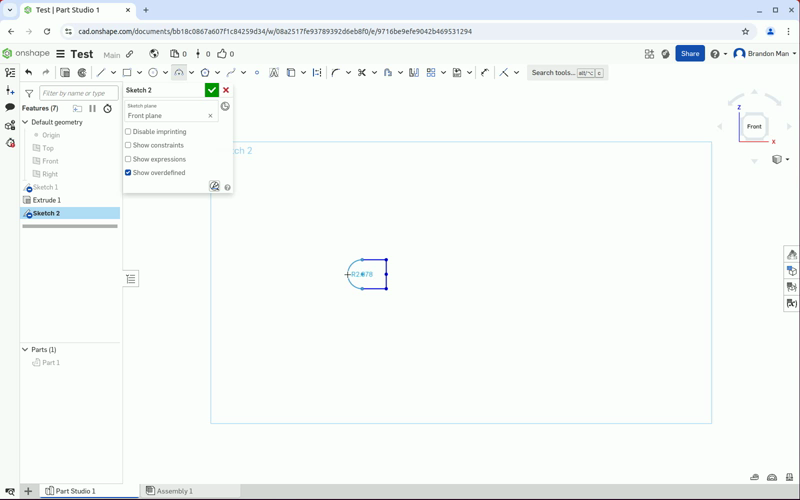
key(esc)
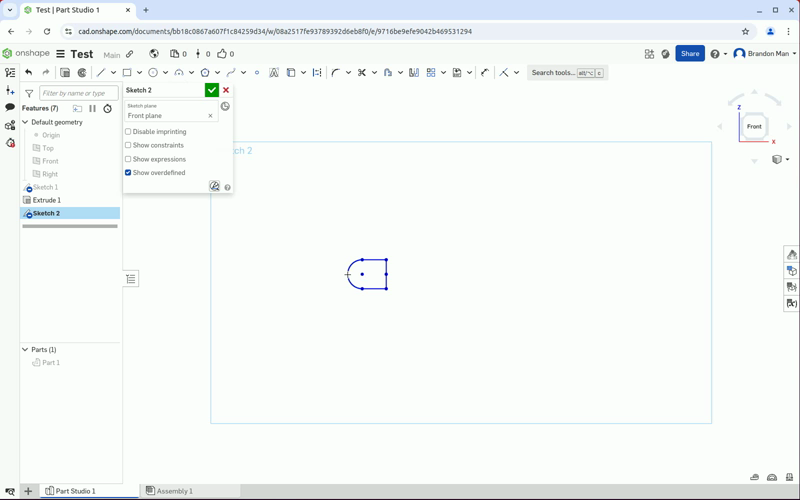
key(c)
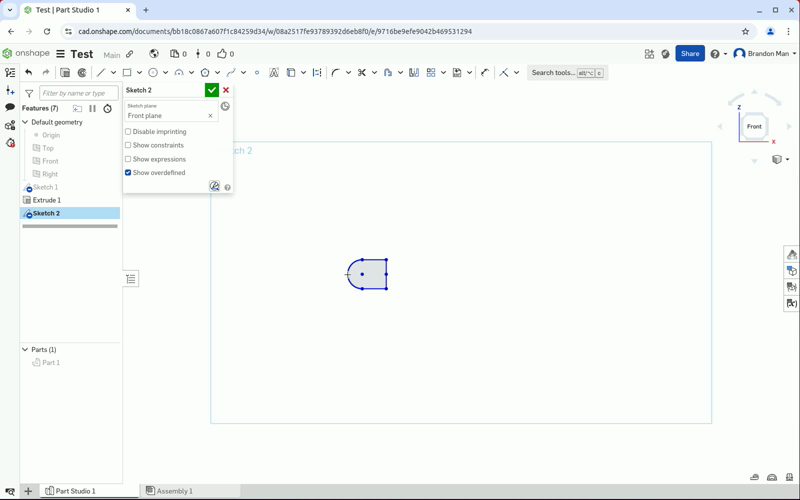
key_down(shift)
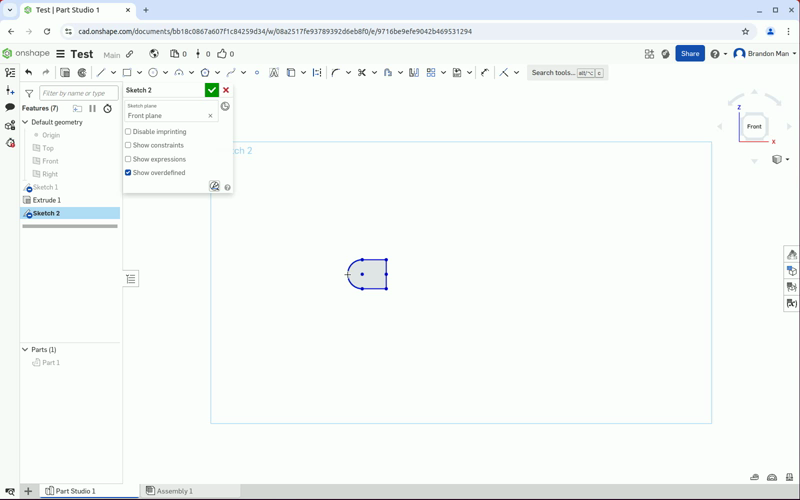
mouse_move(362, 274)
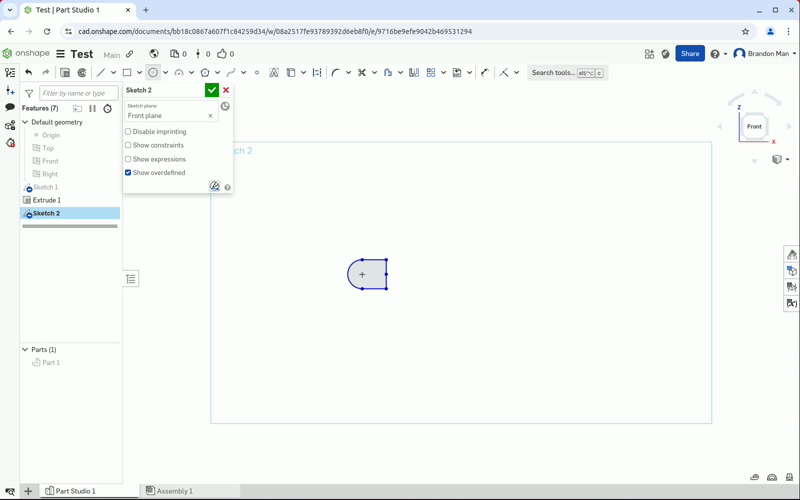
click(362, 274)
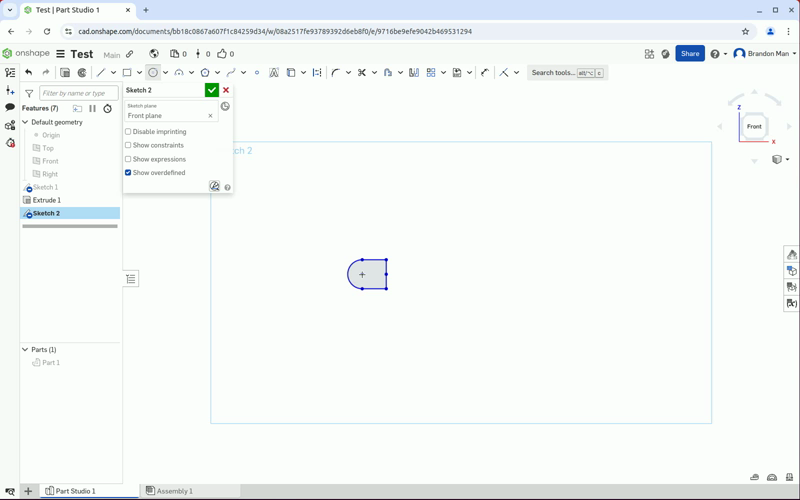
key_up(shift)
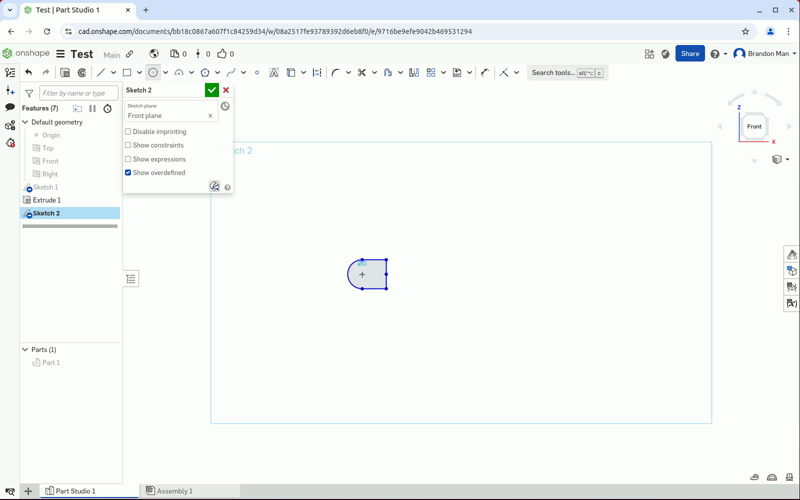
mouse_move(368, 274)
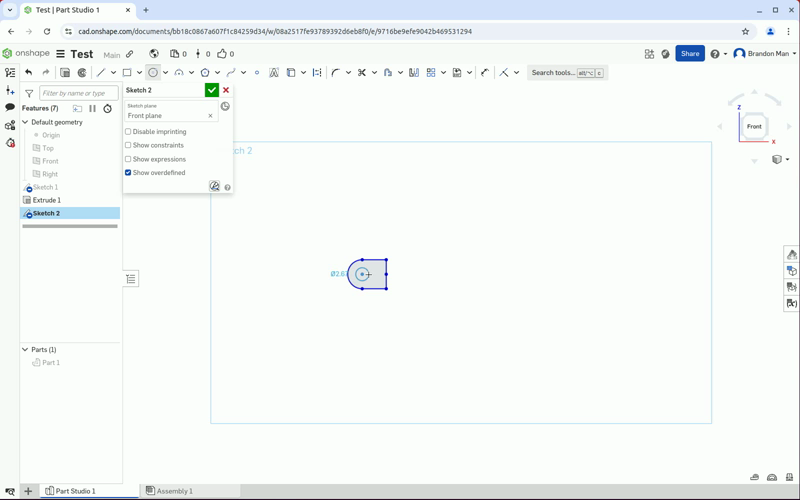
click(368, 274)
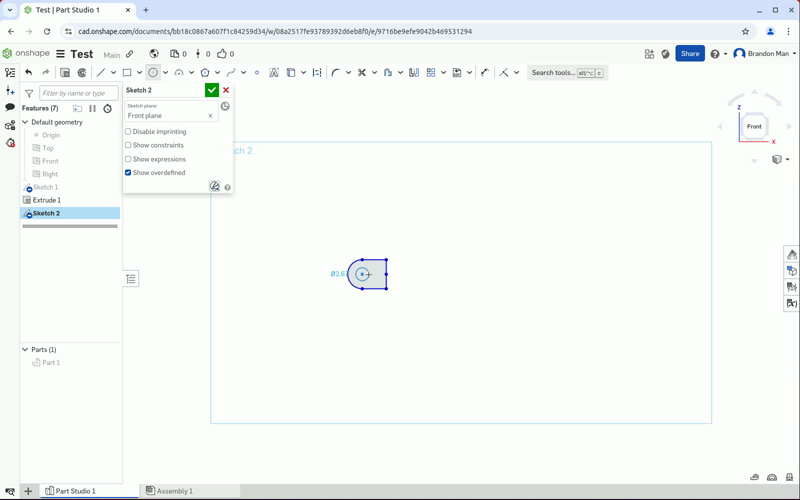
key(esc)
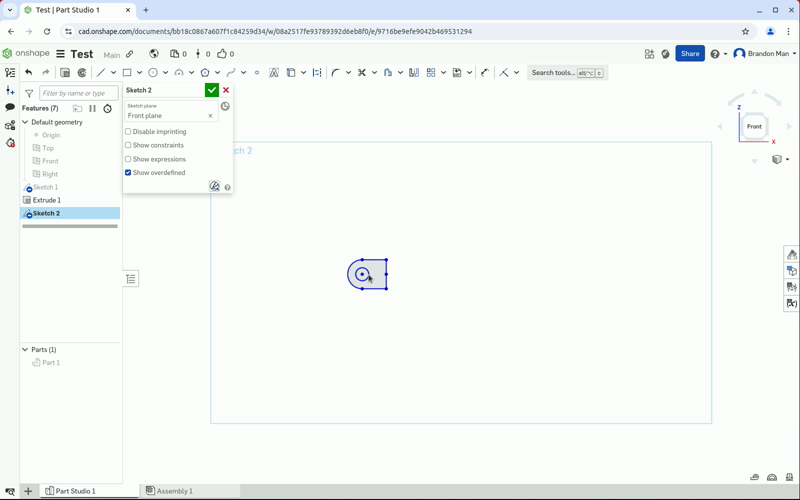
mouse_move(373, 266)
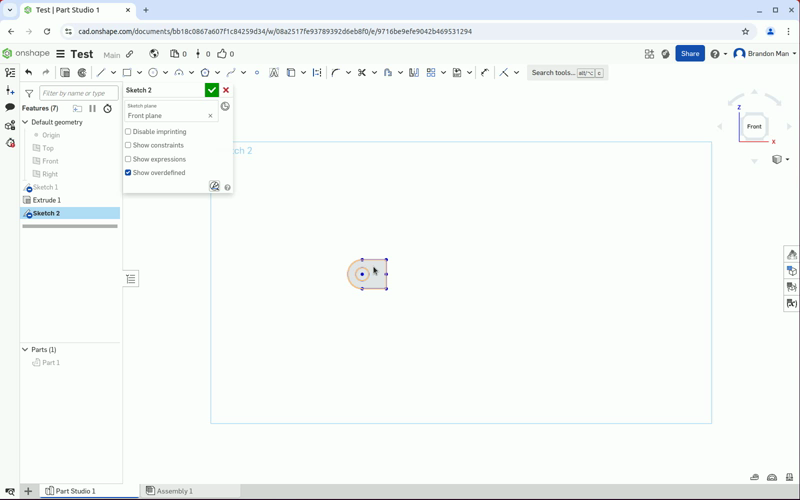
scroll(6)
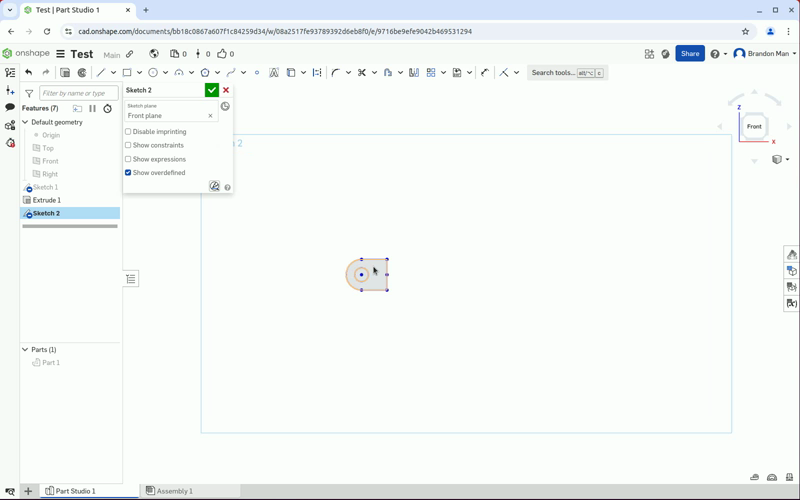
scroll(6)
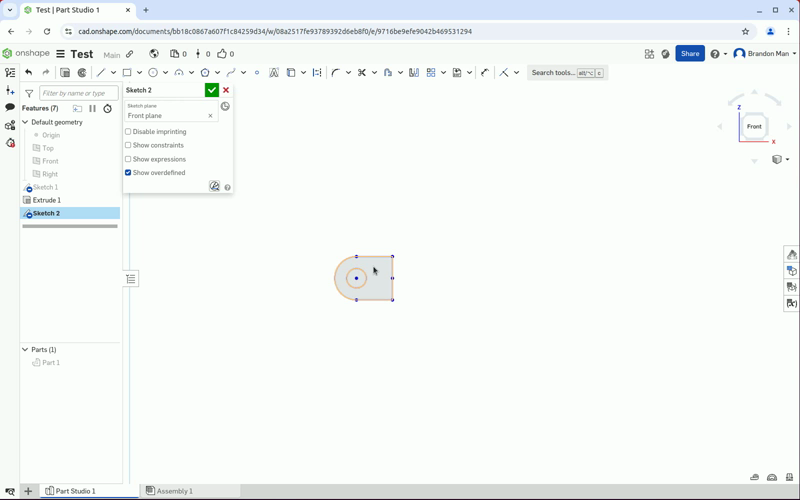
scroll(6)
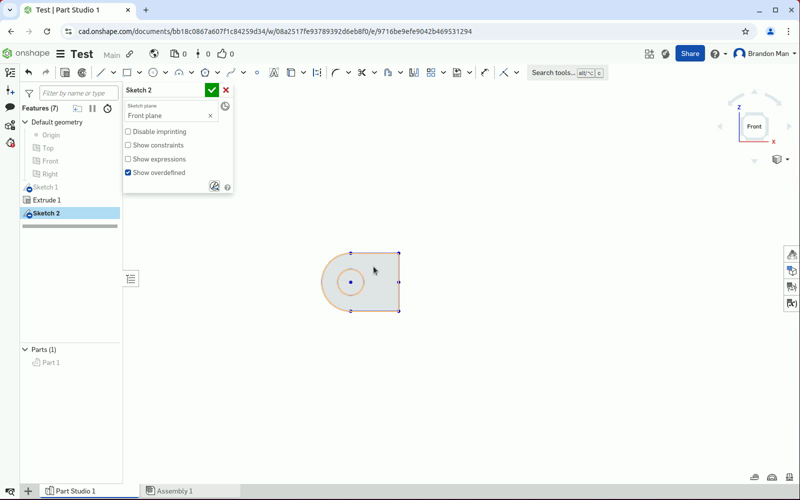
scroll(6)
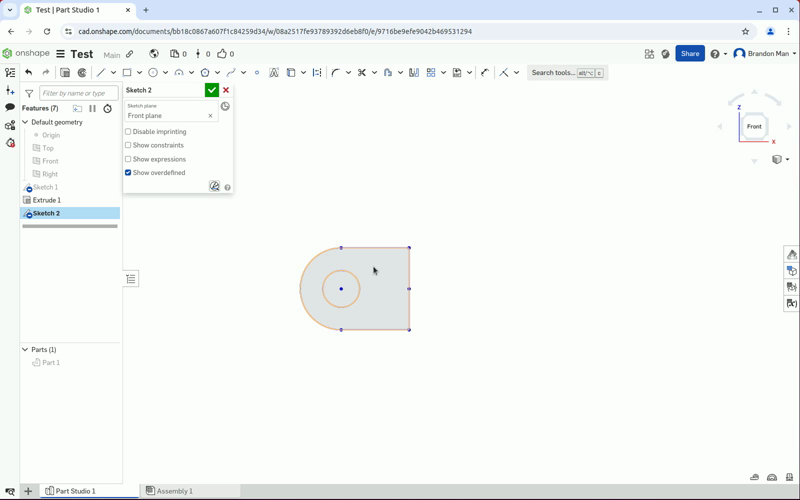
scroll(6)
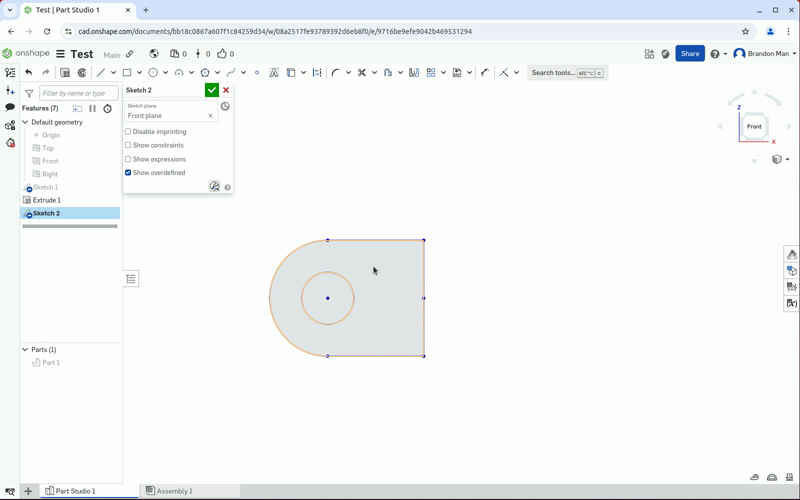
scroll(6)
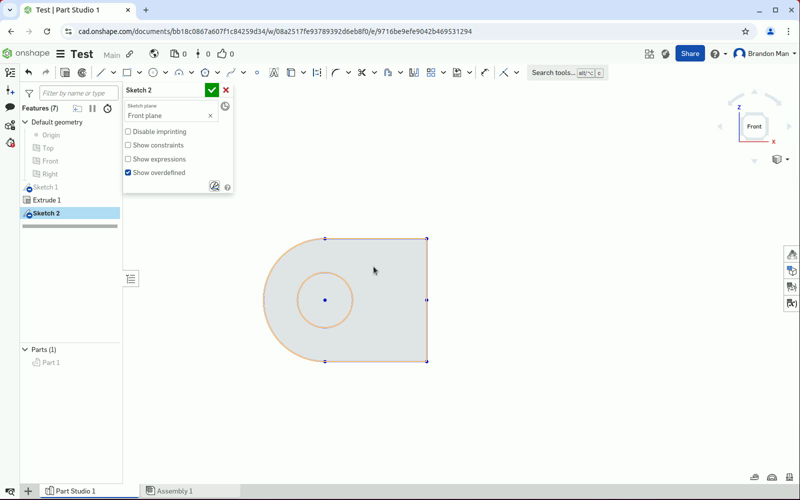
scroll(6)
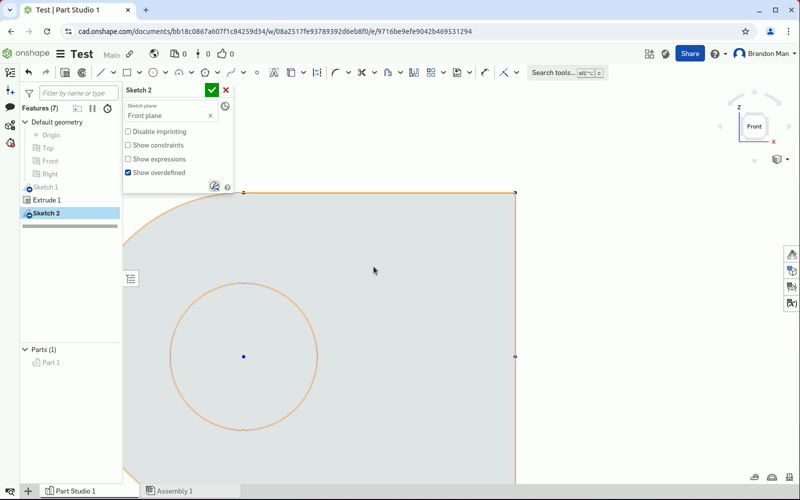
click(373, 266)
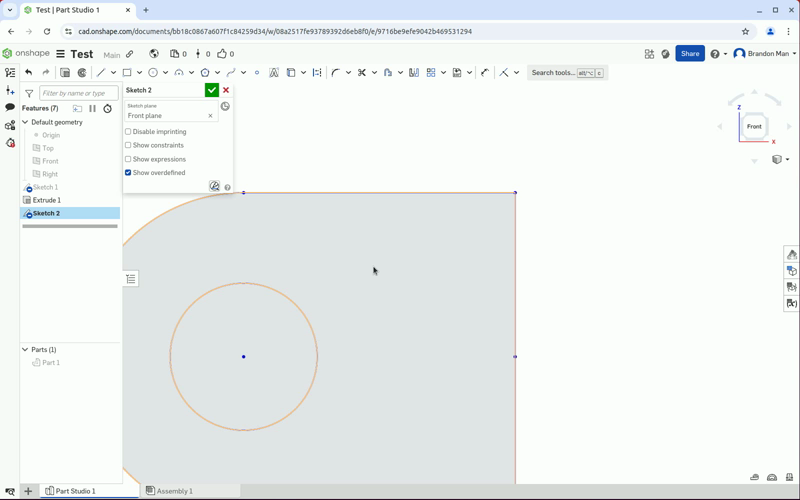
scroll(-6)
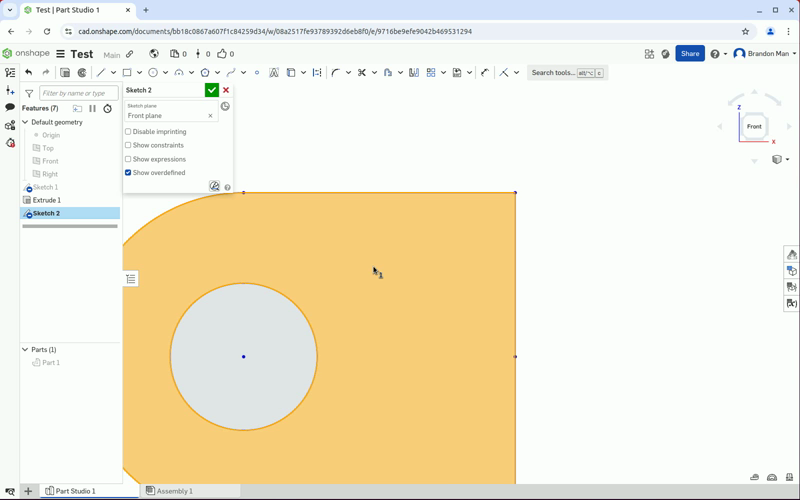
scroll(-6)
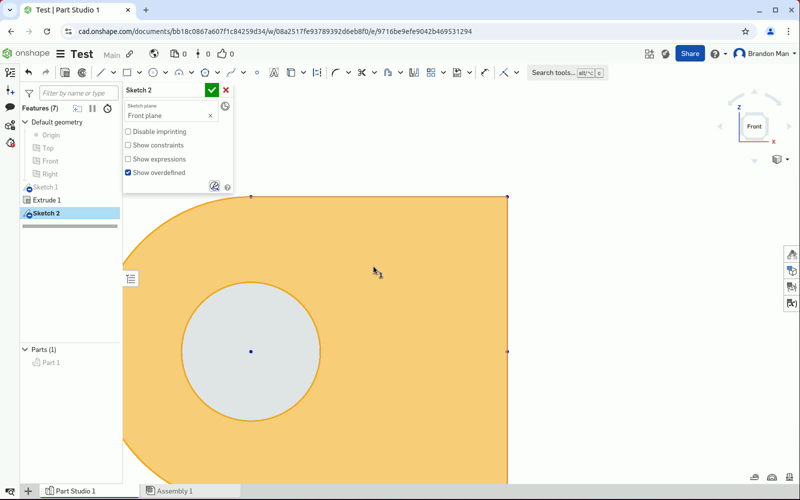
scroll(-6)
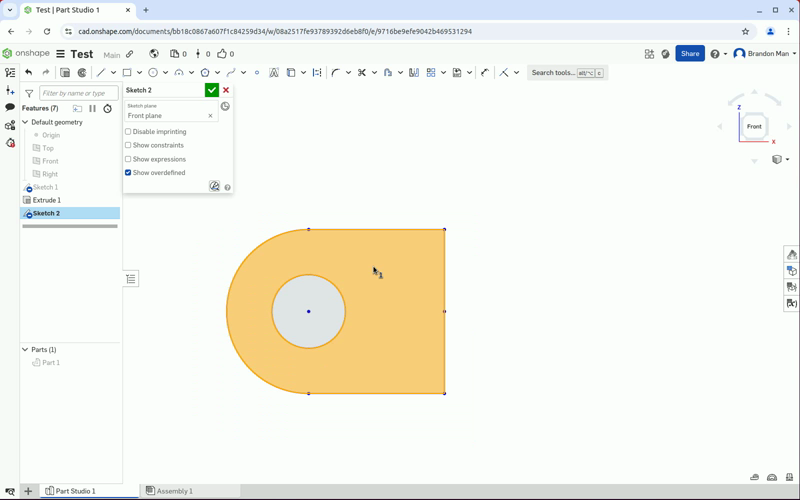
scroll(-6)
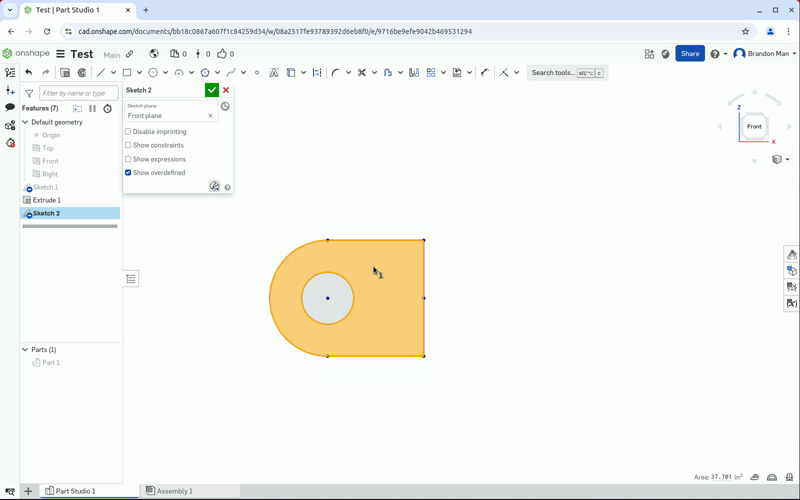
scroll(-6)
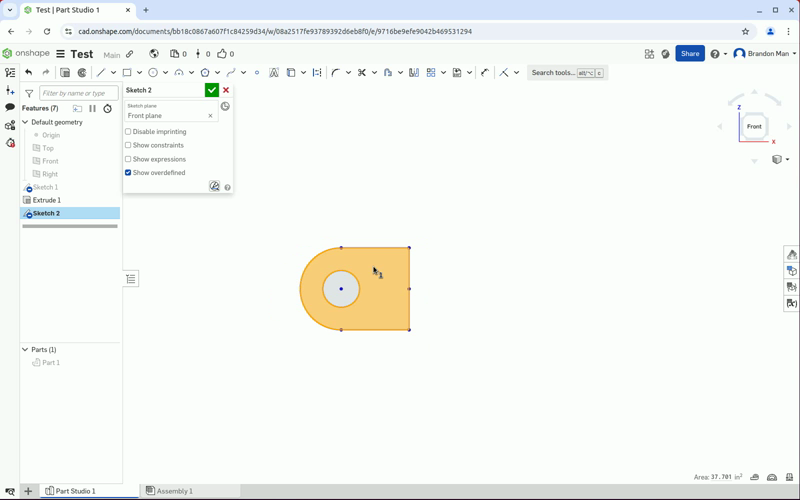
scroll(-6)
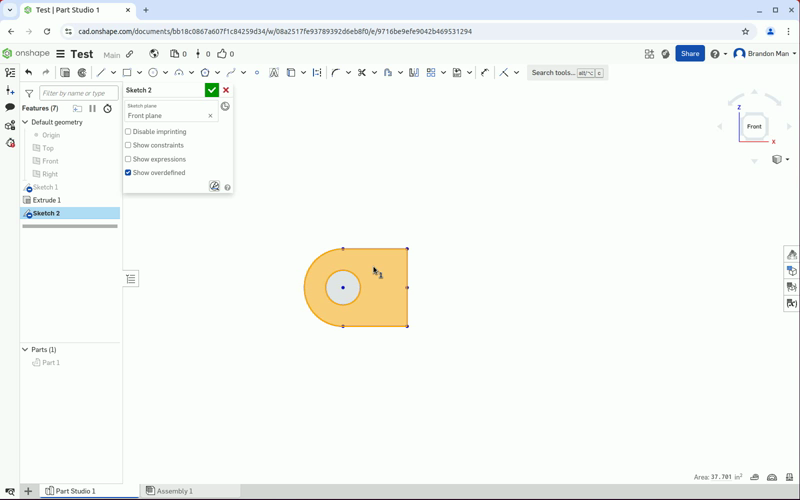
scroll(-6)
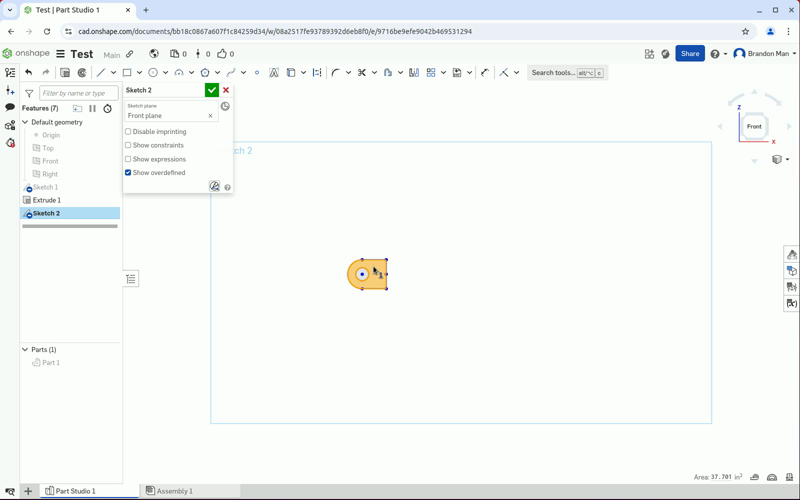
mouse_move(73, 352)
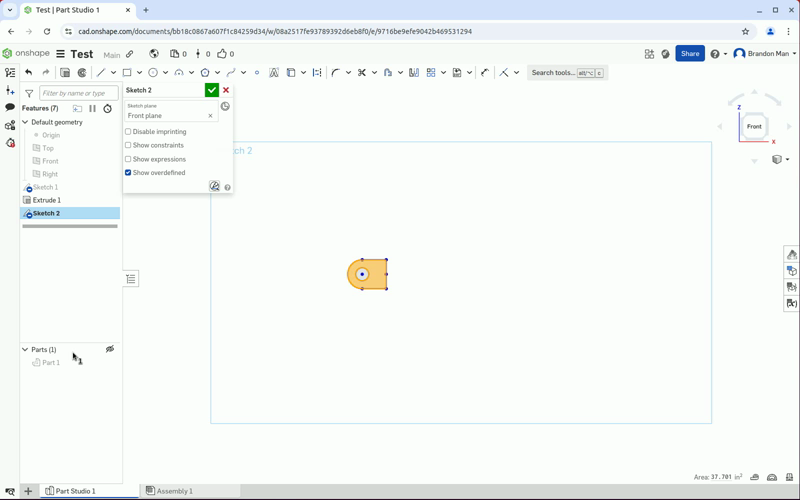
key(shift+y)
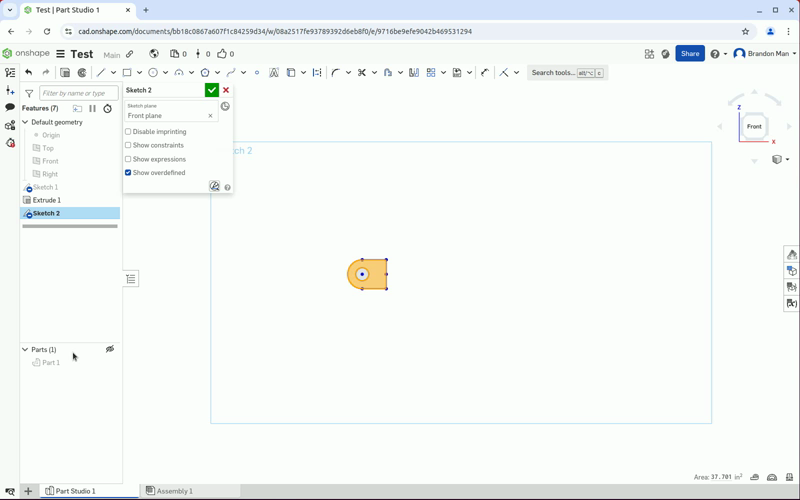
key(shift+e)
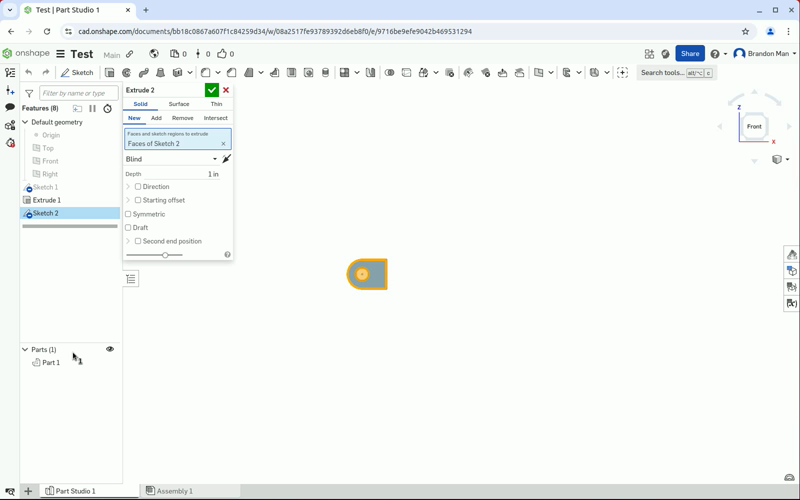
mouse_move(143, 106)
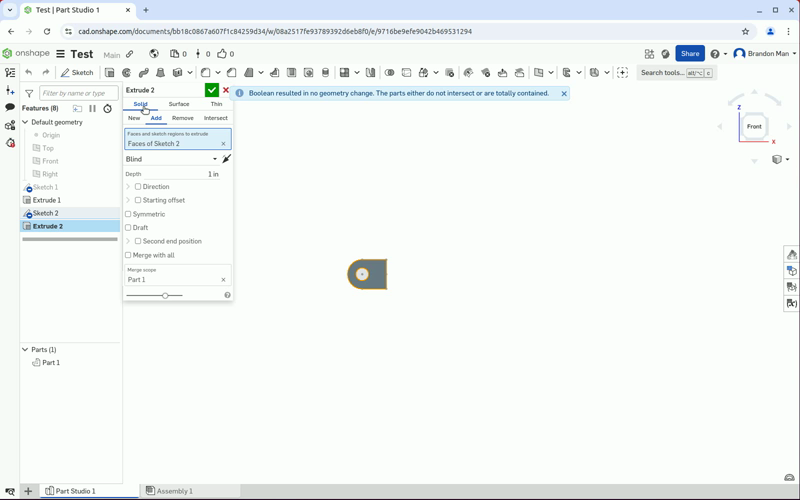
click(143, 106)
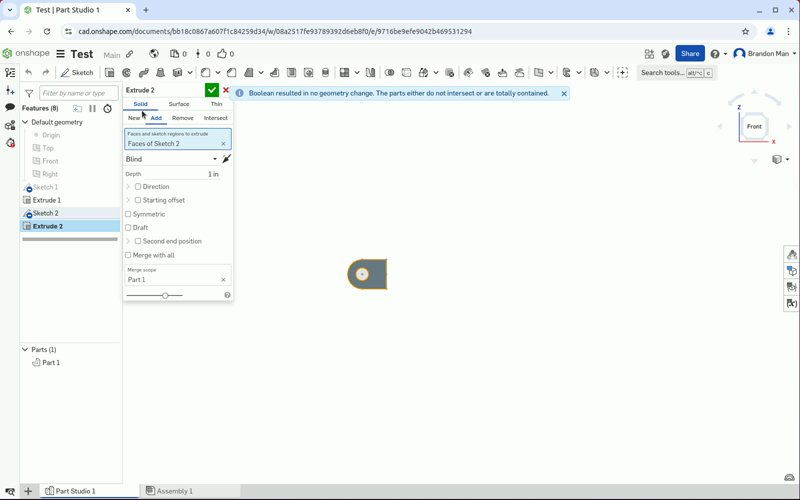
mouse_move(137, 120)
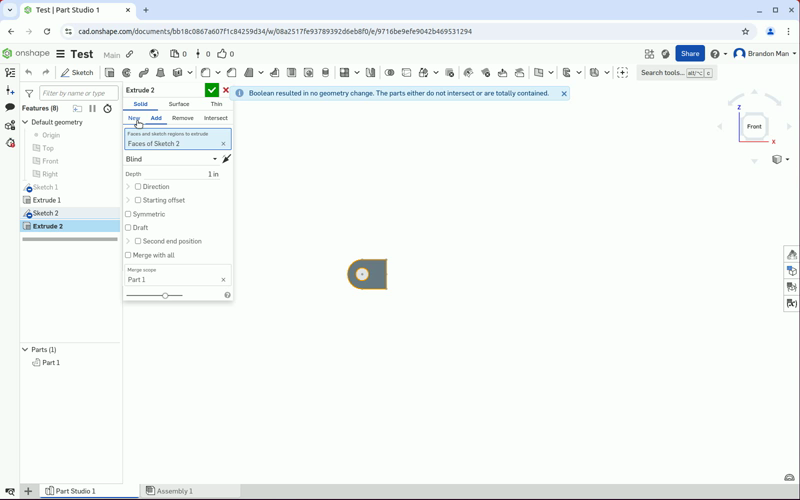
click(137, 120)
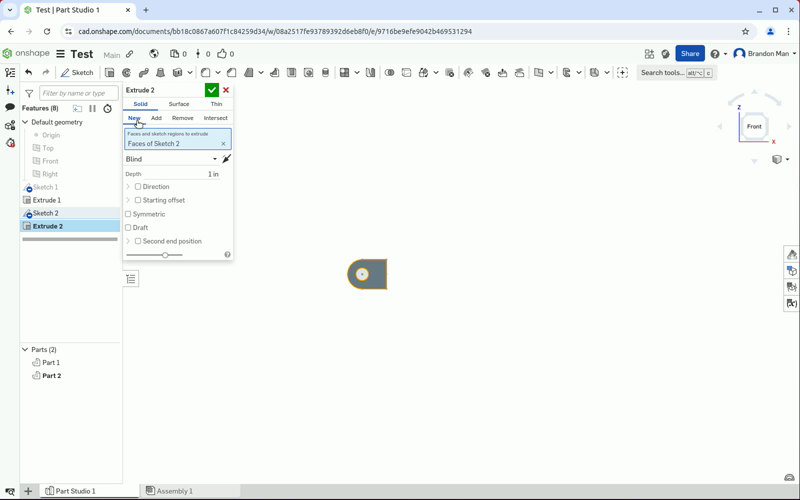
key(tab, 4)
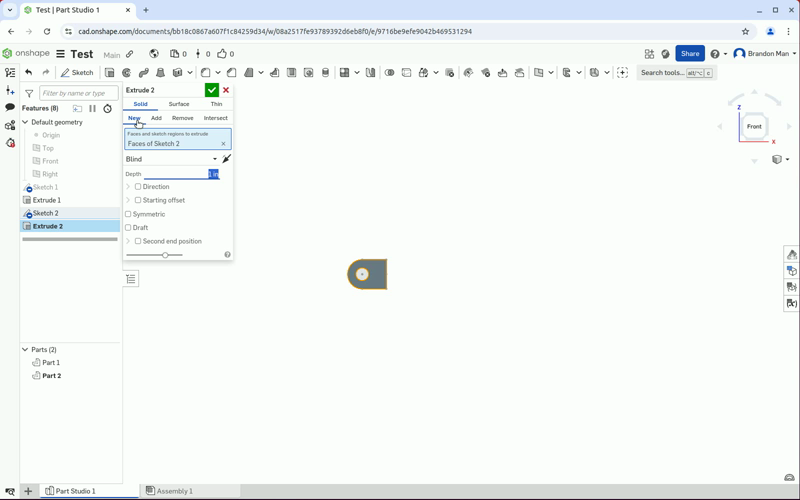
text(1.926)
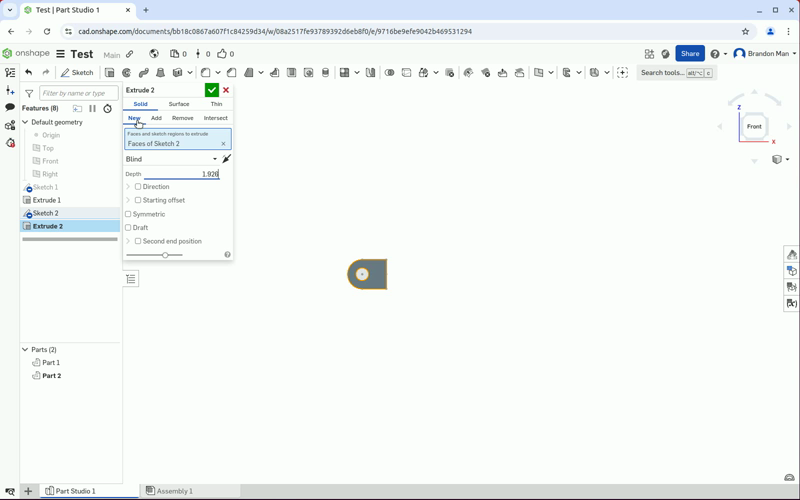
key(enter)
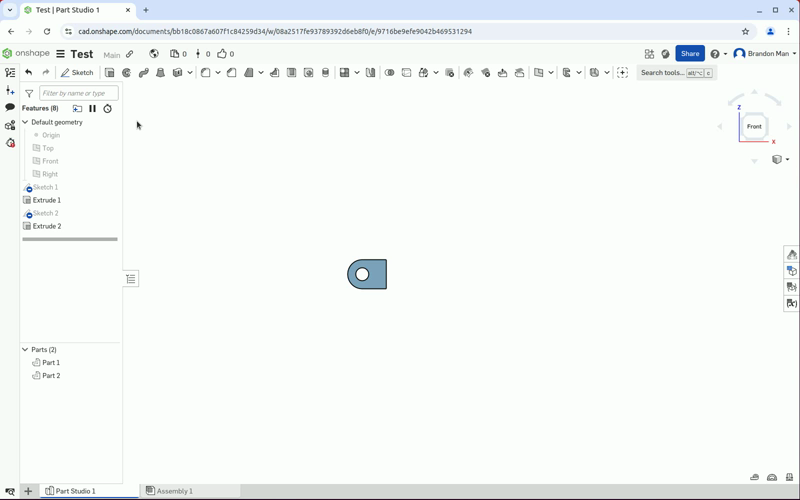
key(shift+h)
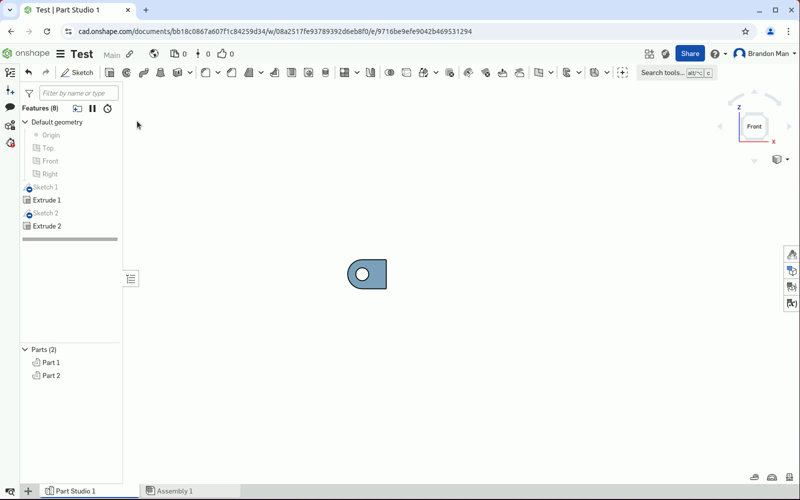
key(shift+h)
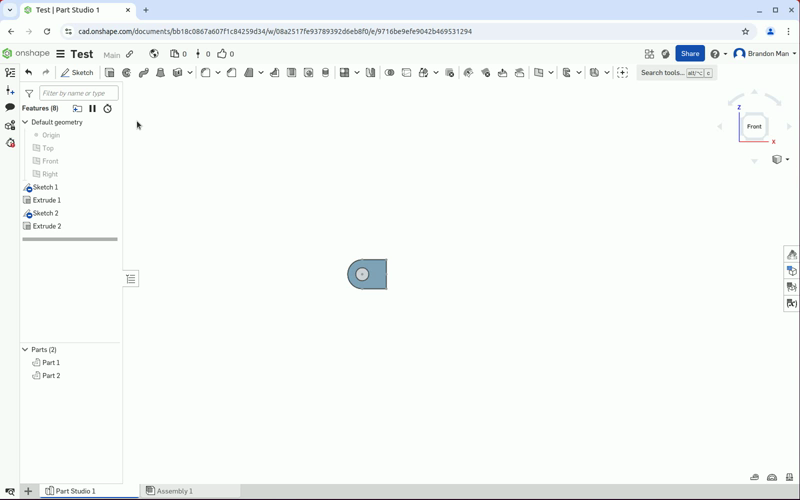
key(shift+7)
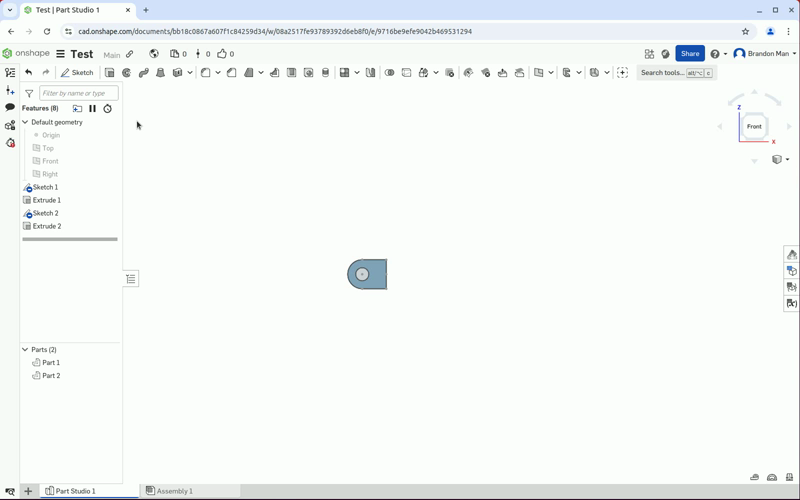
key(left, 2)
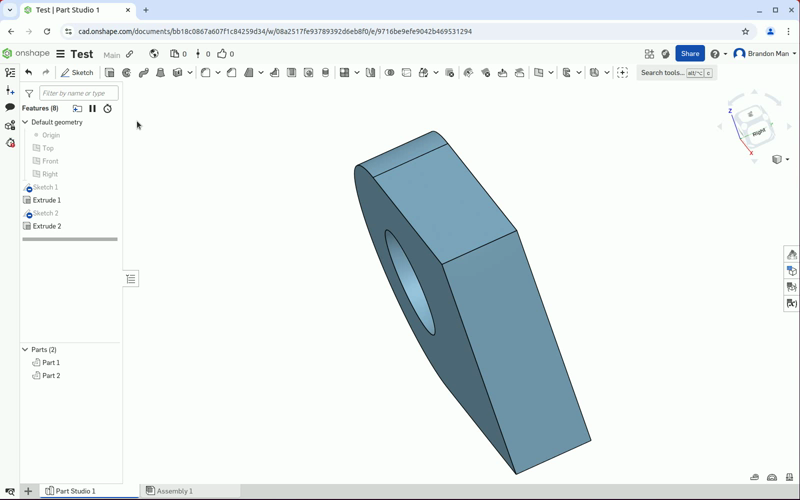
key(down, 2)
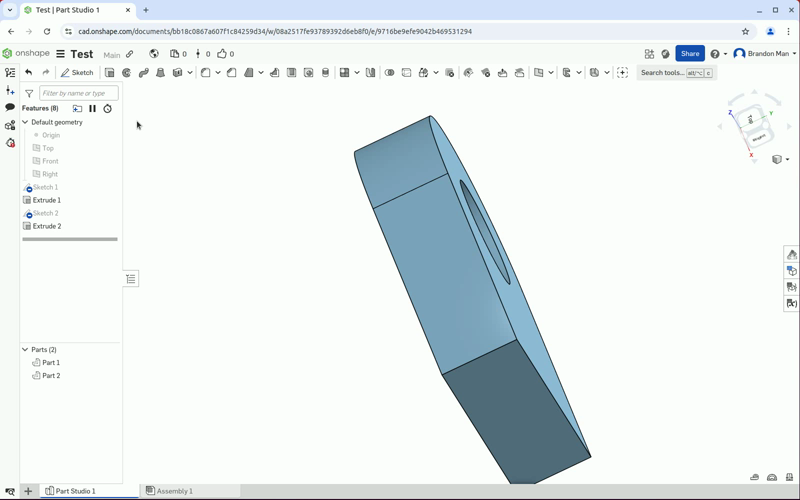
key(up, 2)
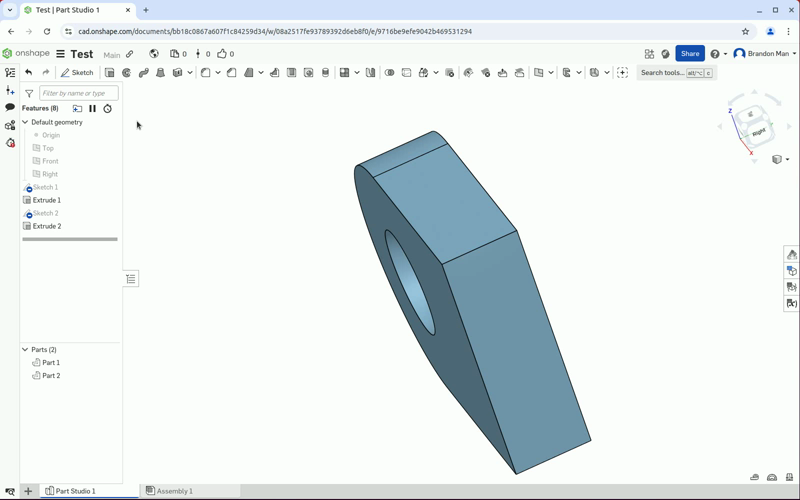
key(right, 2)
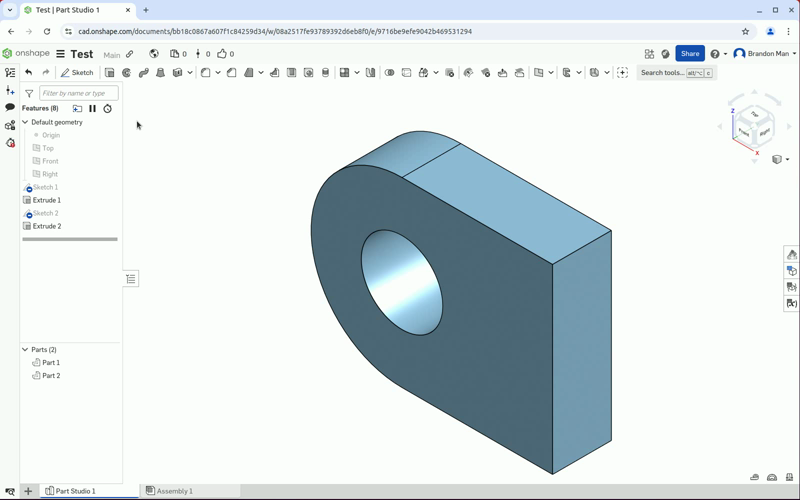
mouse_move(73, 189)
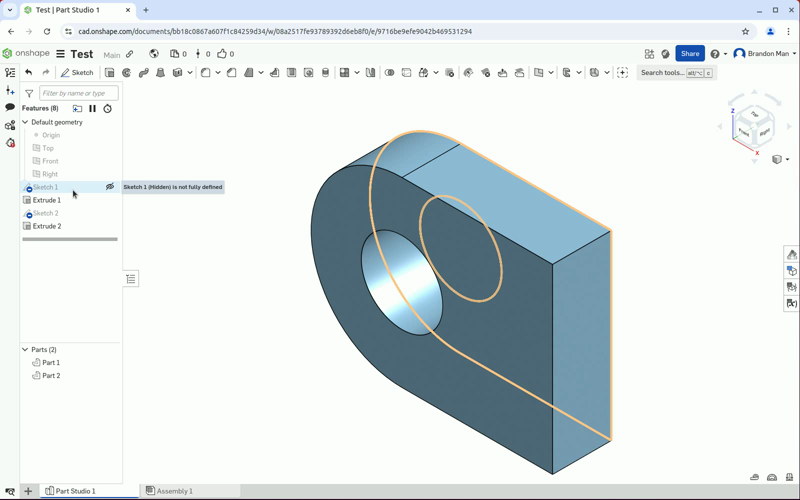
click(73, 189)